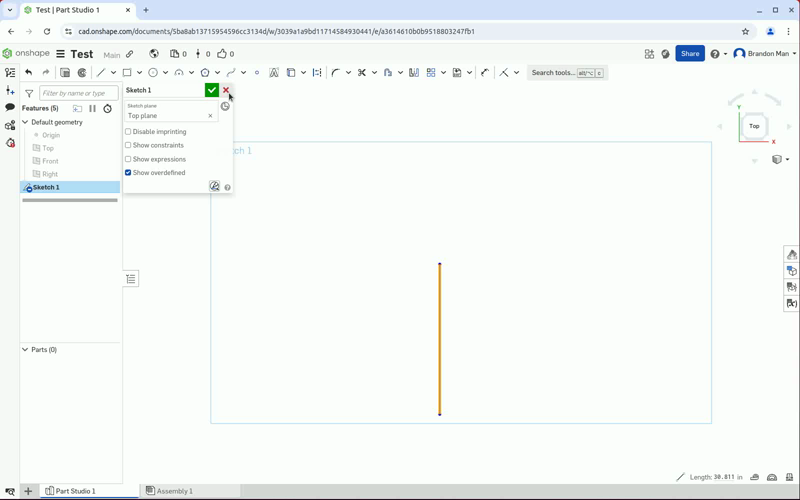
key(shift+h)
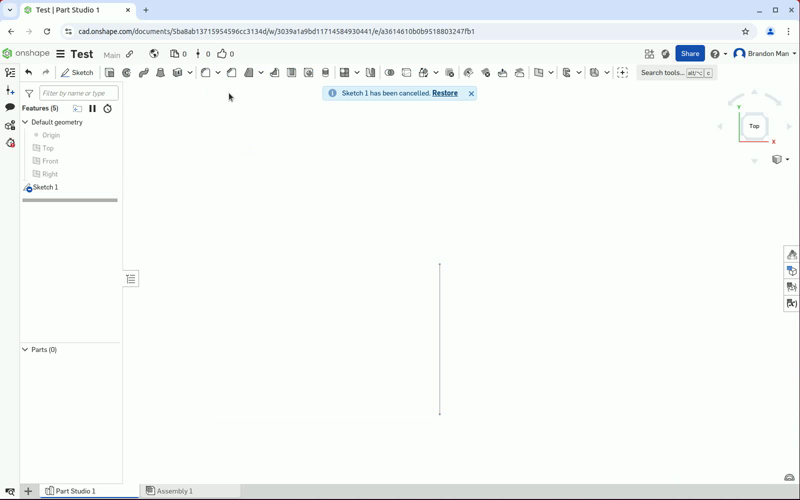
key(shift+s)
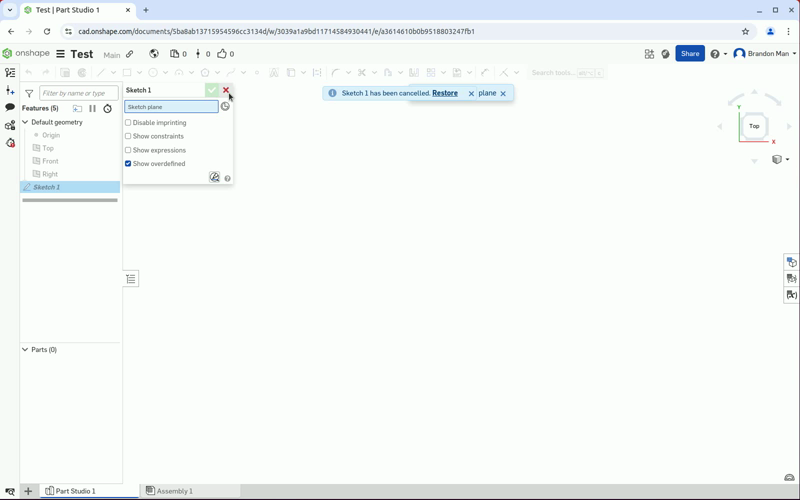
mouse_move(73, 150)
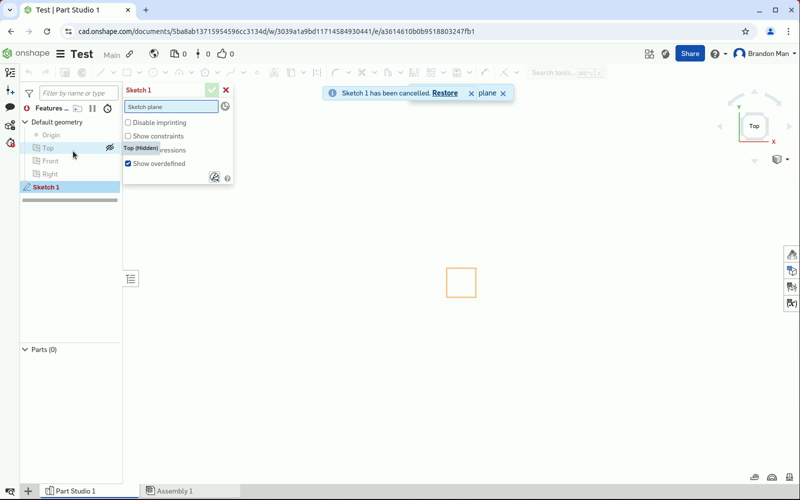
click(73, 150)
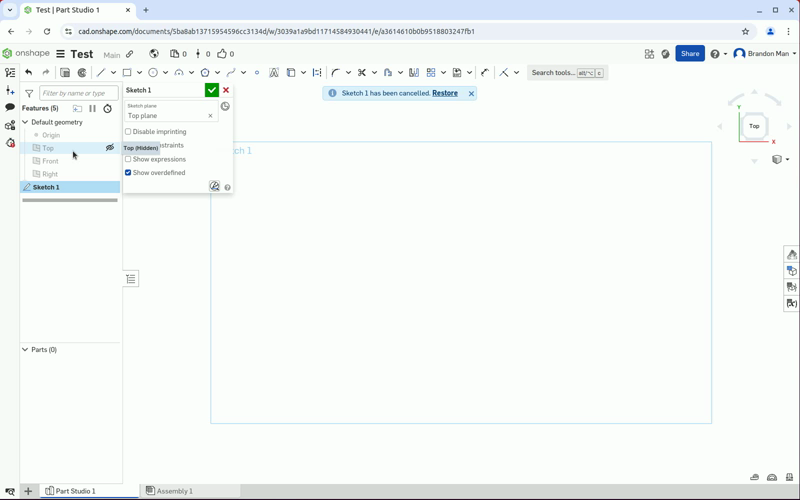
mouse_move(73, 352)
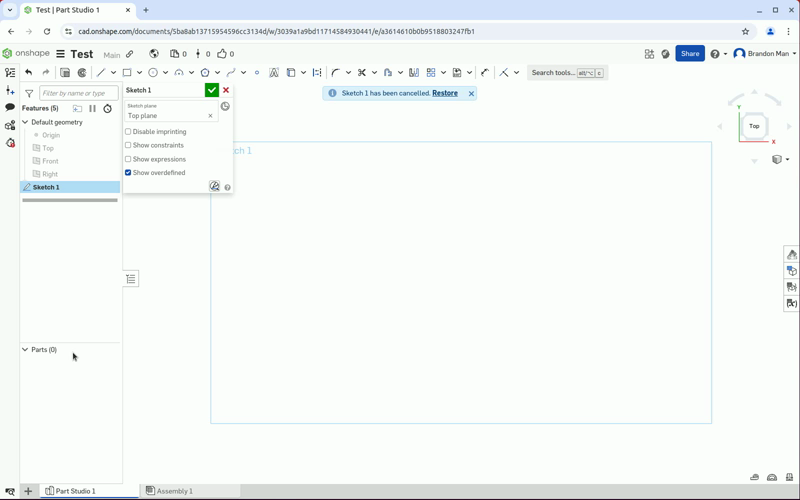
key(y)
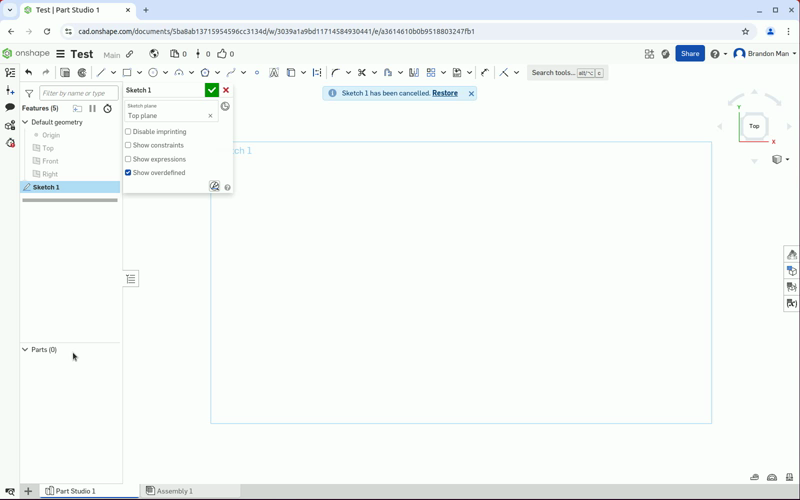
key(l)
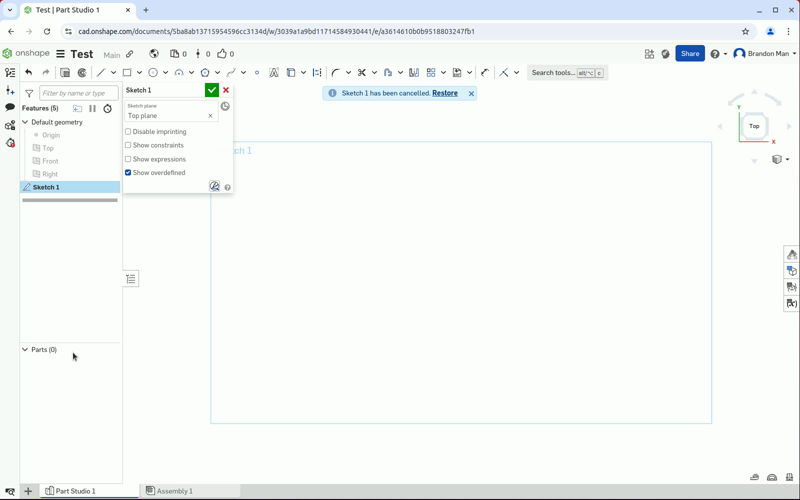
key_down(shift)
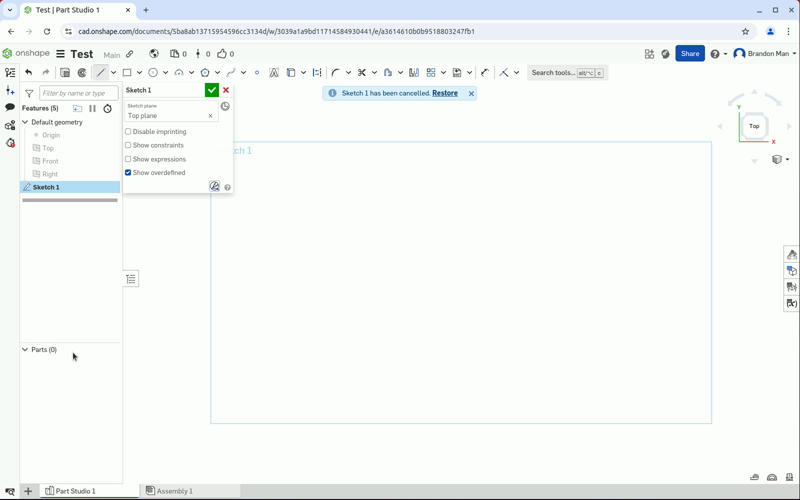
mouse_move(348, 275)
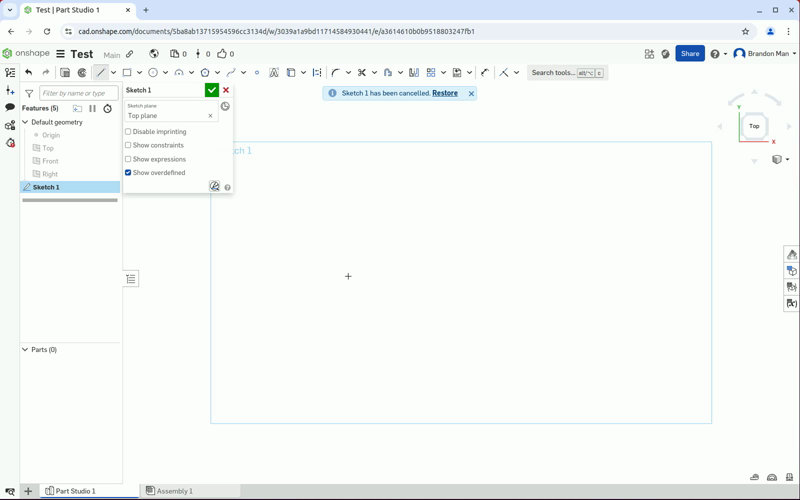
click(348, 275)
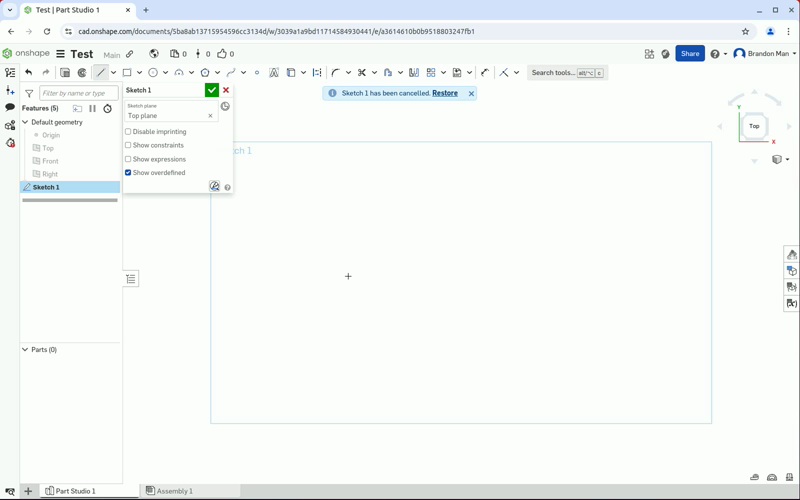
key_up(shift)
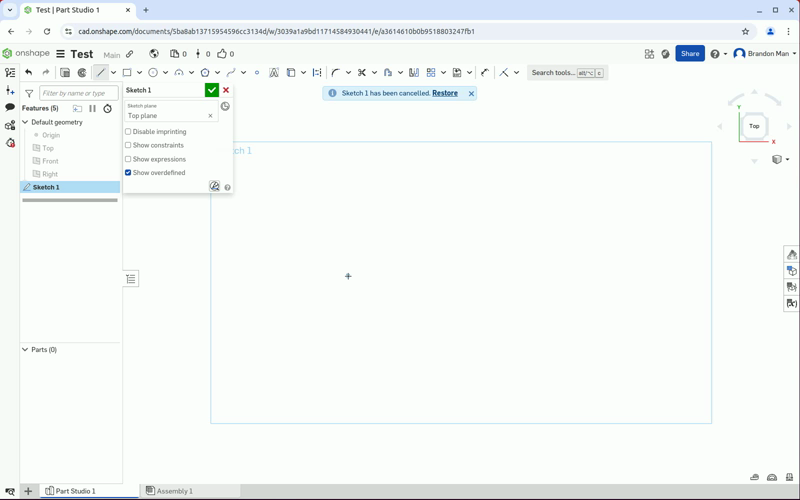
key_down(shift)
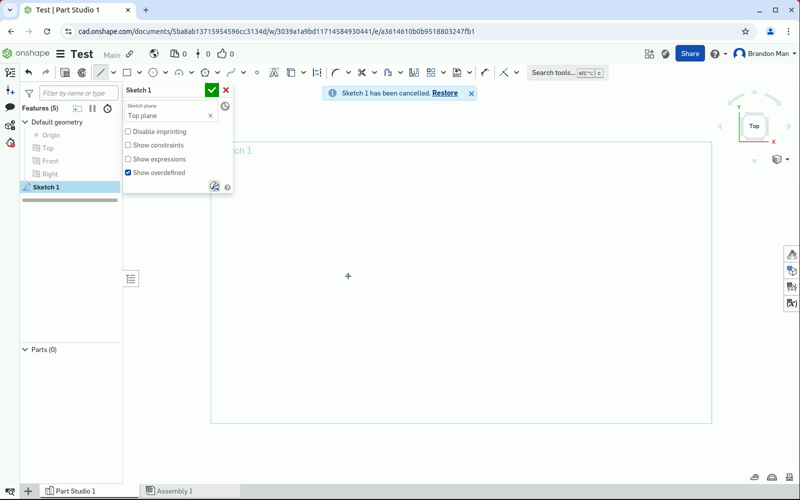
mouse_move(557, 275)
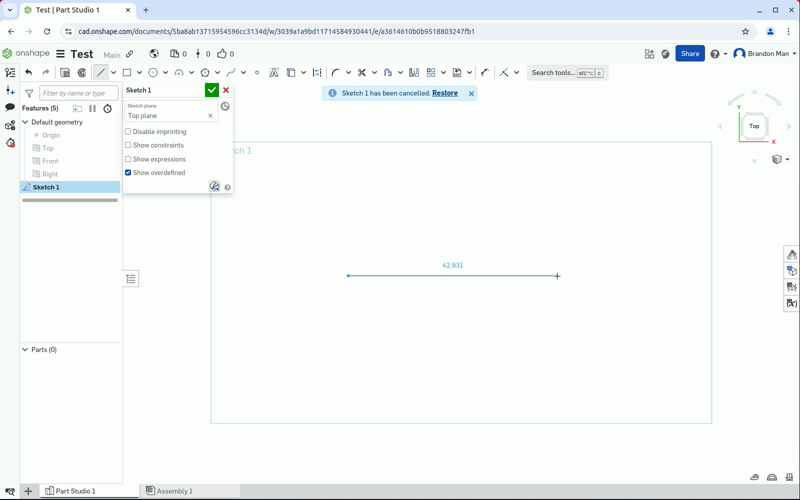
click(557, 275)
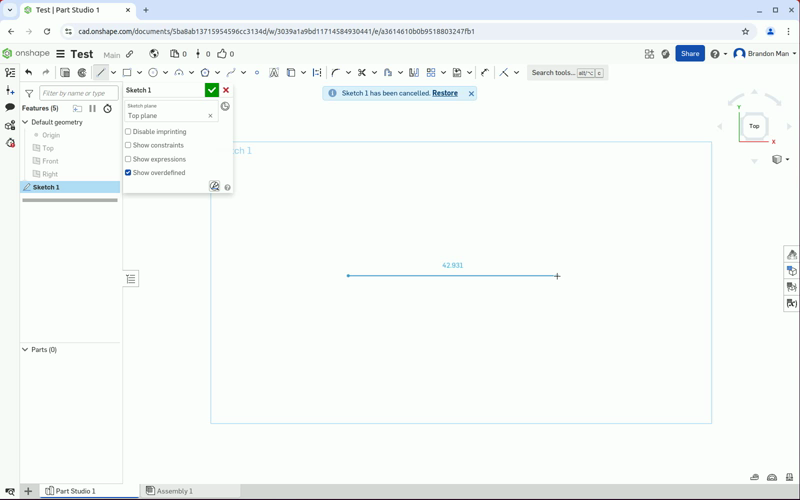
key_up(shift)
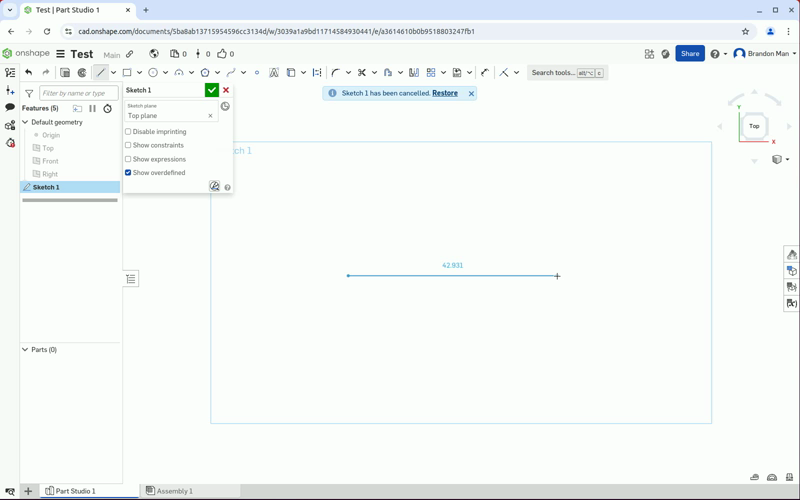
key_down(shift)
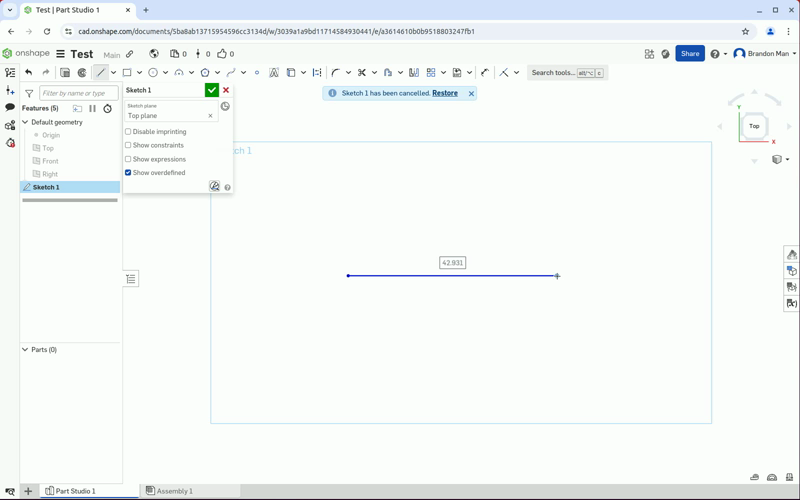
mouse_move(587, 275)
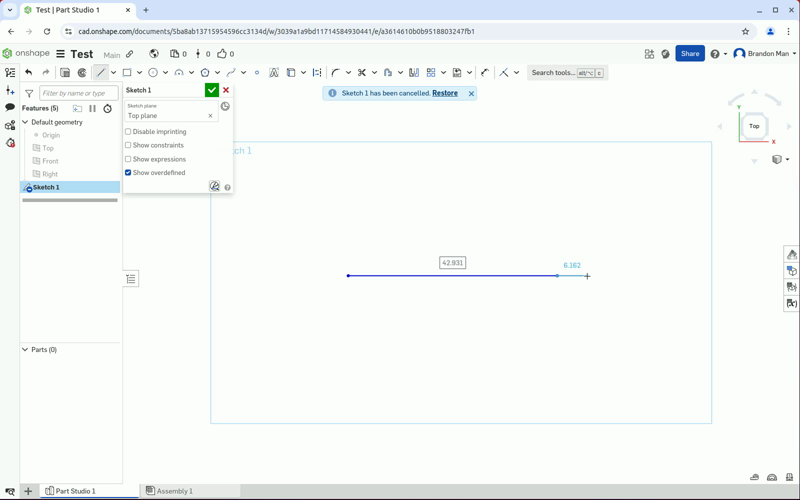
mouse_move(557, 258)
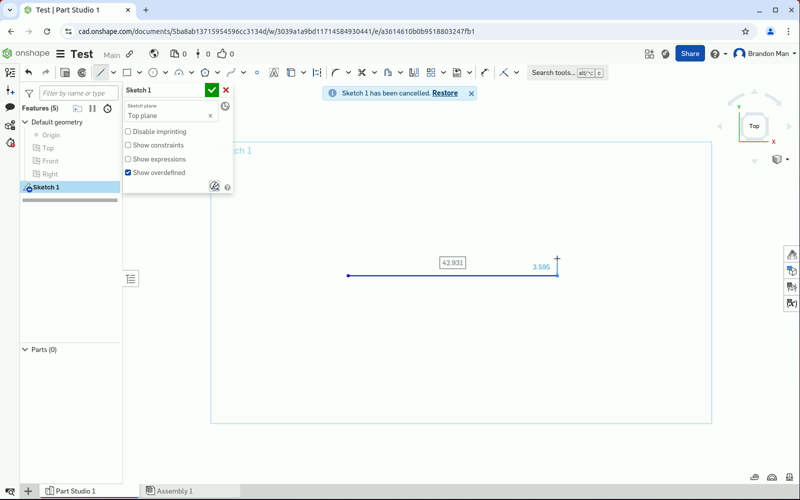
click(557, 258)
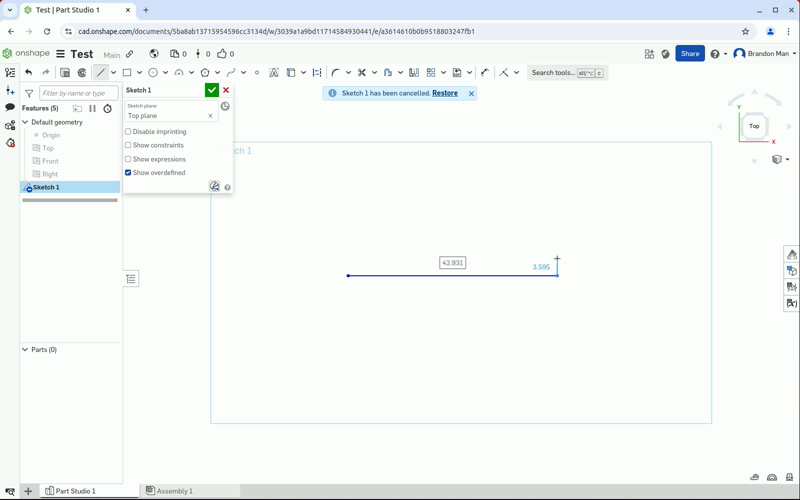
key_up(shift)
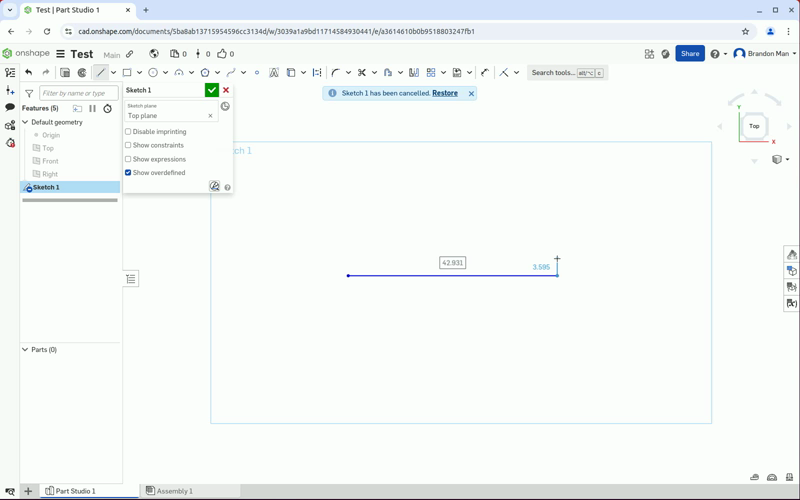
key_down(shift)
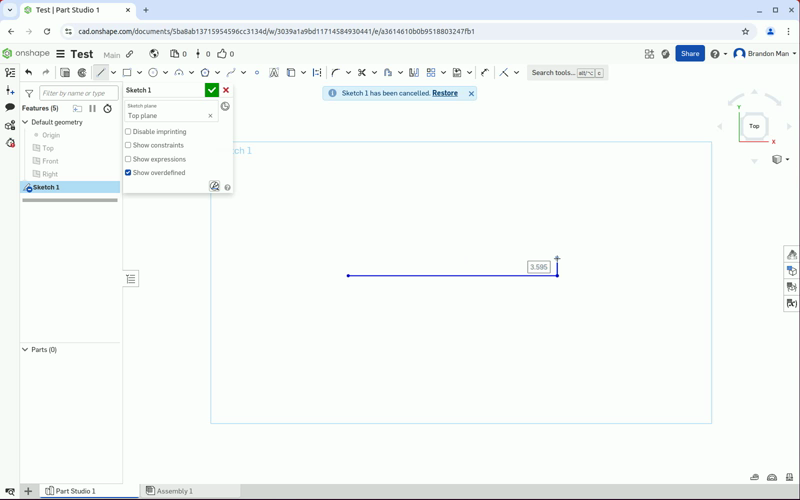
mouse_move(348, 258)
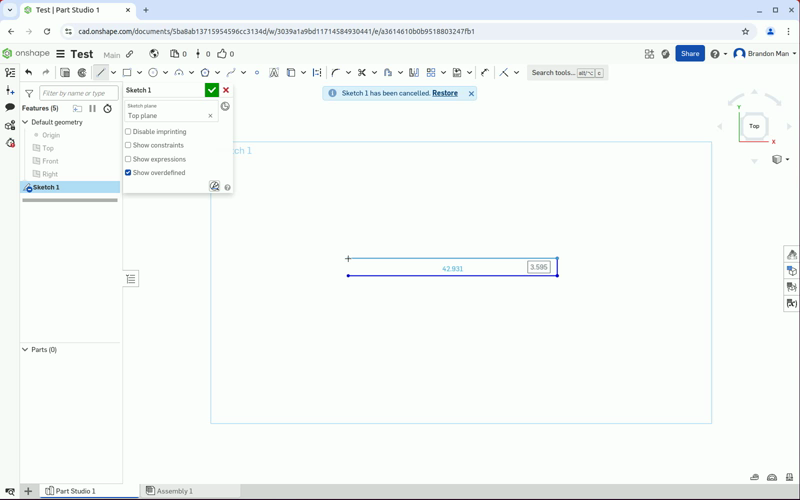
click(348, 258)
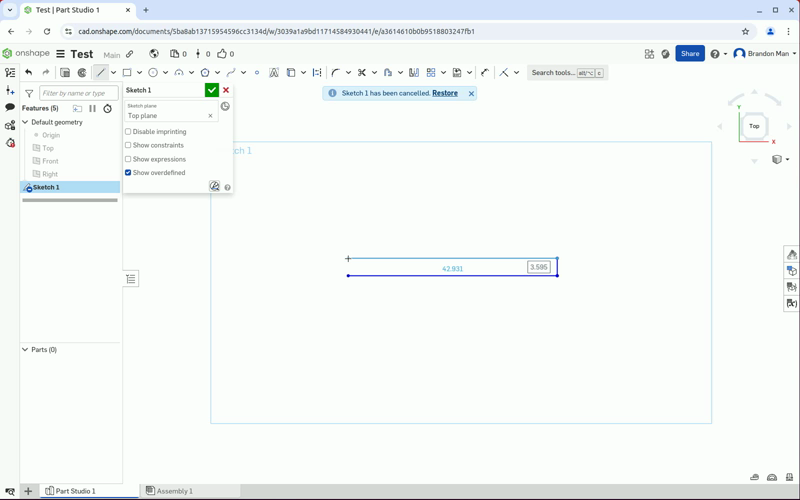
key_up(shift)
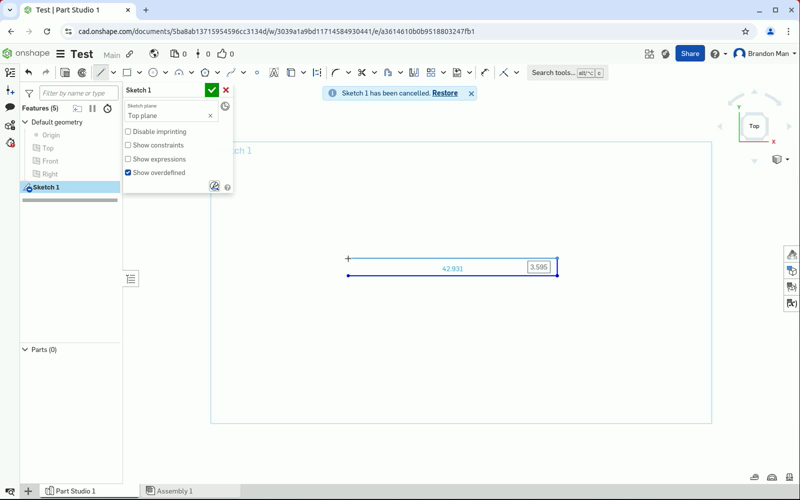
mouse_move(378, 258)
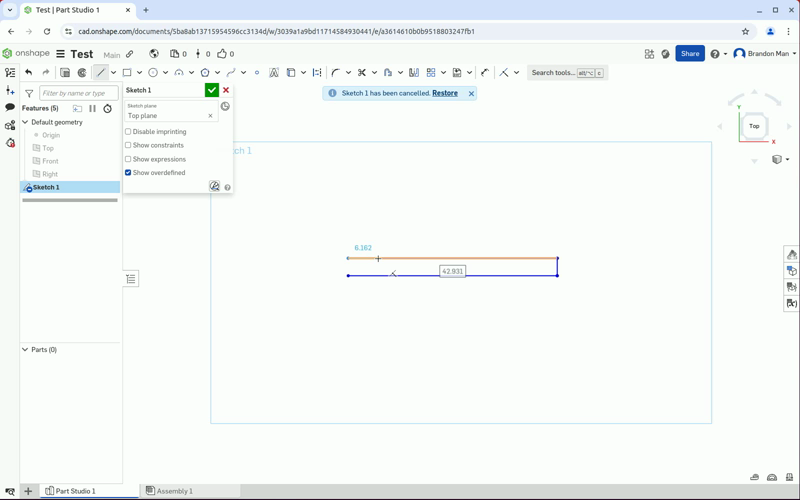
key_down(shift)
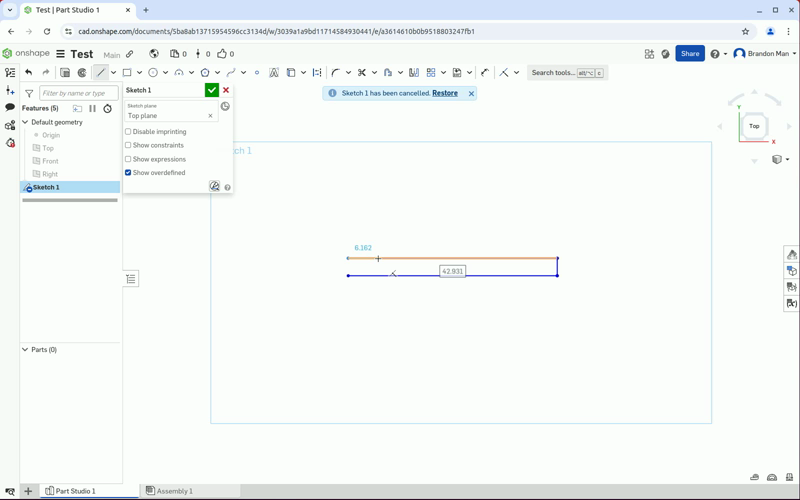
mouse_move(348, 275)
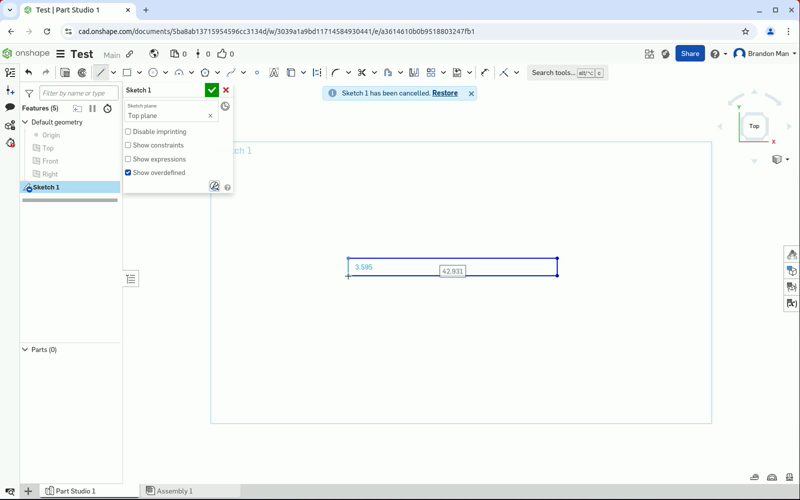
key_up(shift)
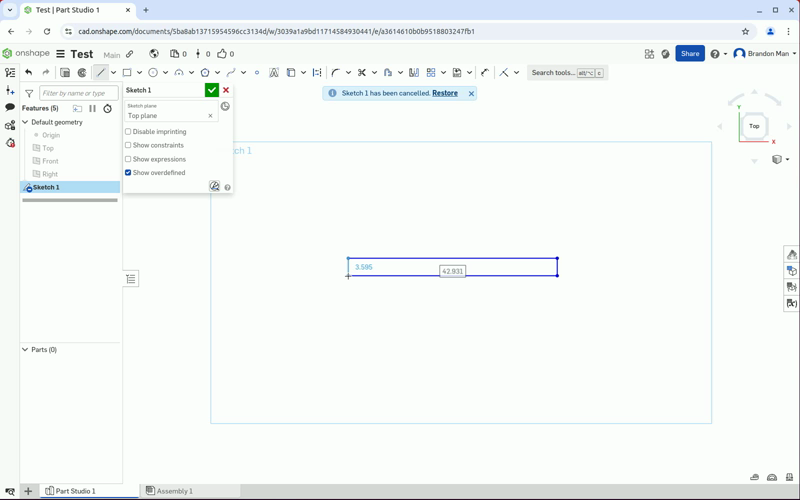
click(348, 275)
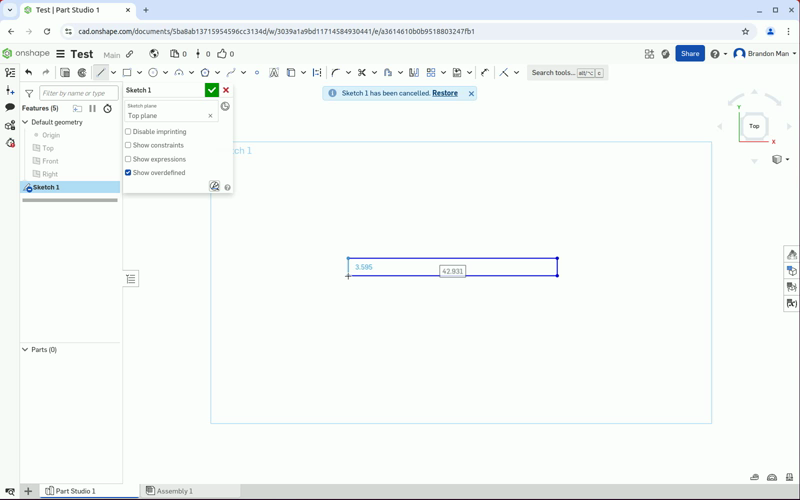
key(esc)
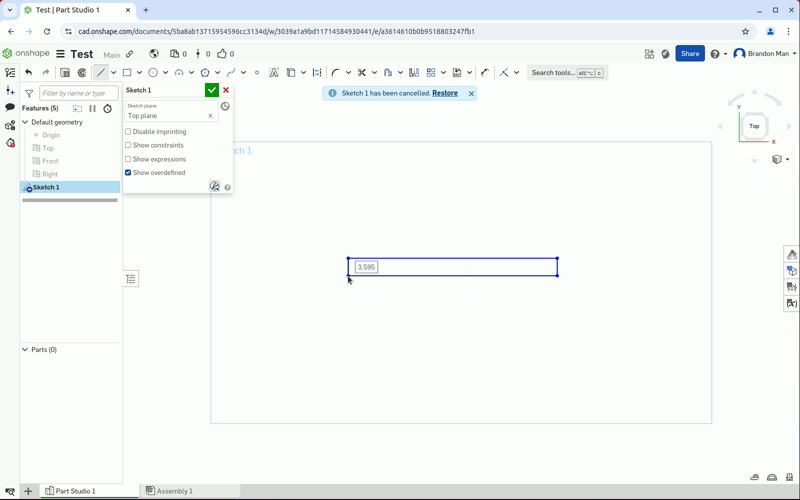
mouse_move(431, 267)
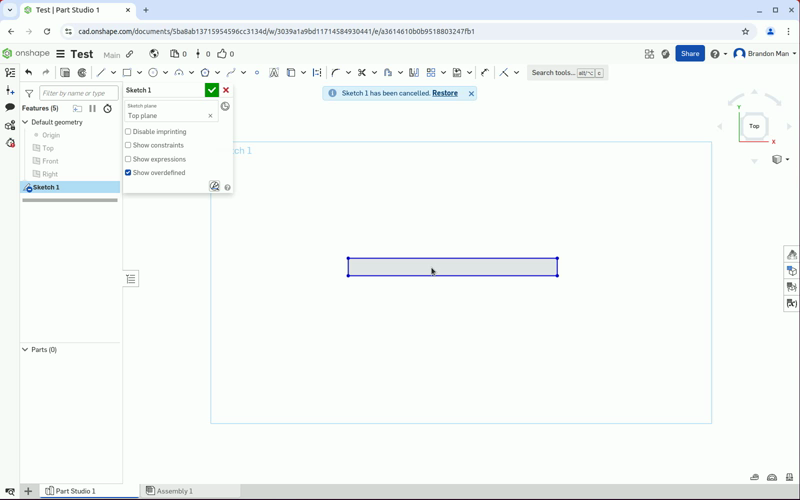
click(431, 267)
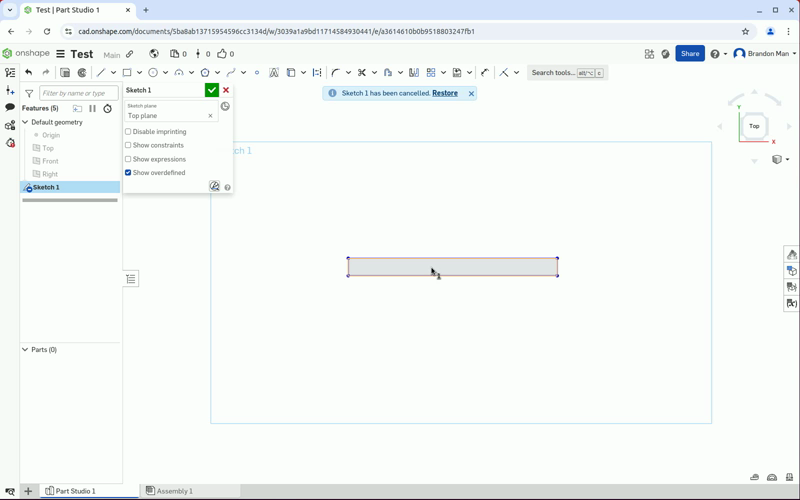
mouse_move(73, 352)
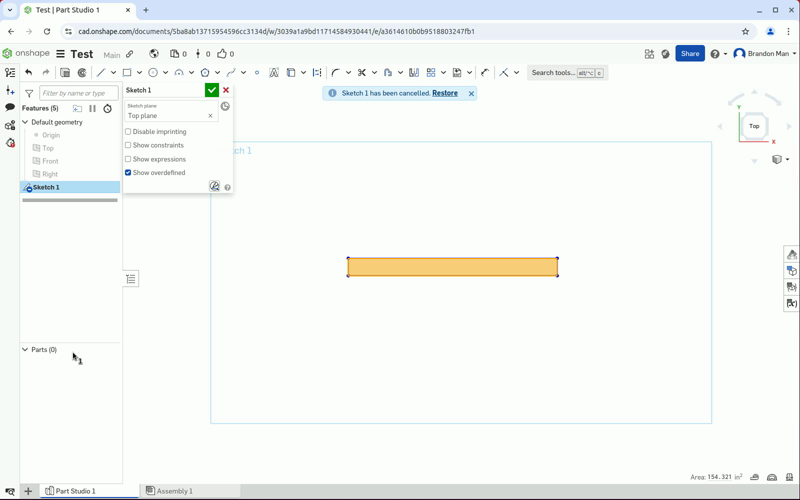
key(shift+y)
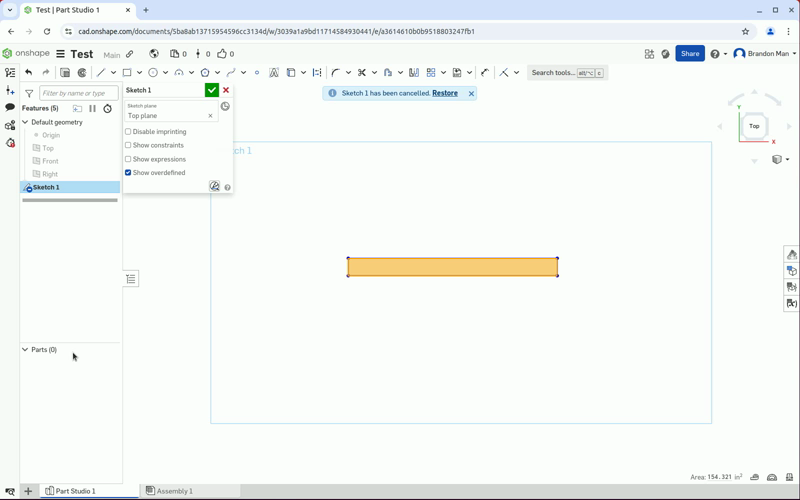
key(shift+e)
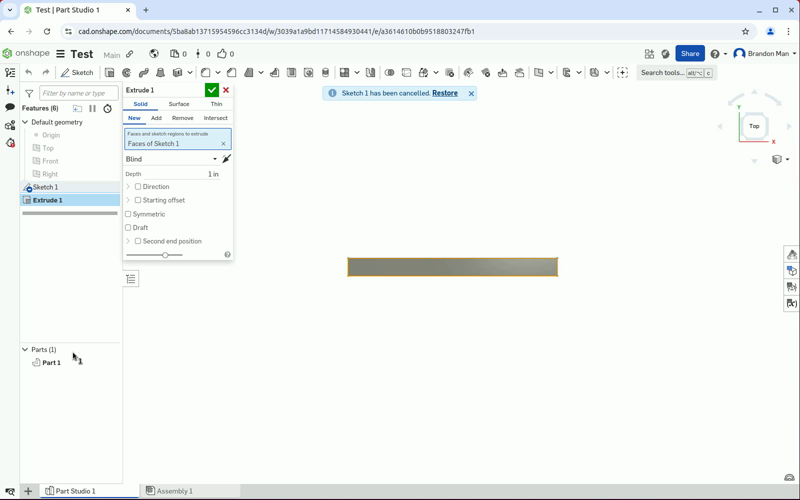
mouse_move(143, 106)
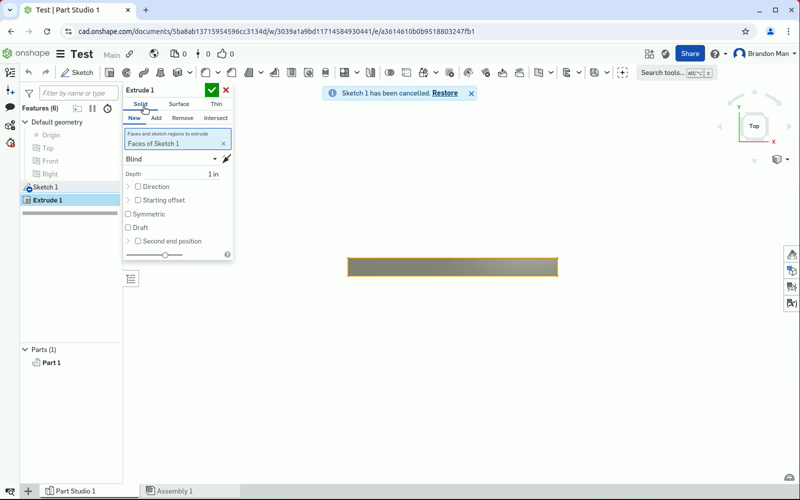
click(143, 106)
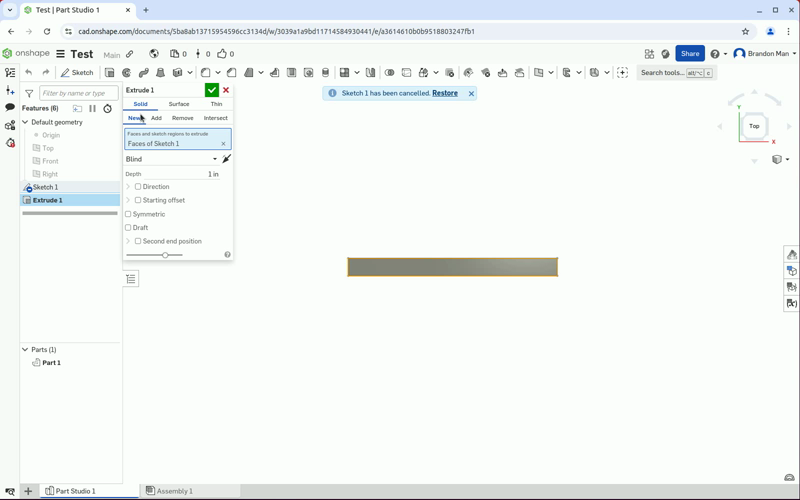
mouse_move(137, 120)
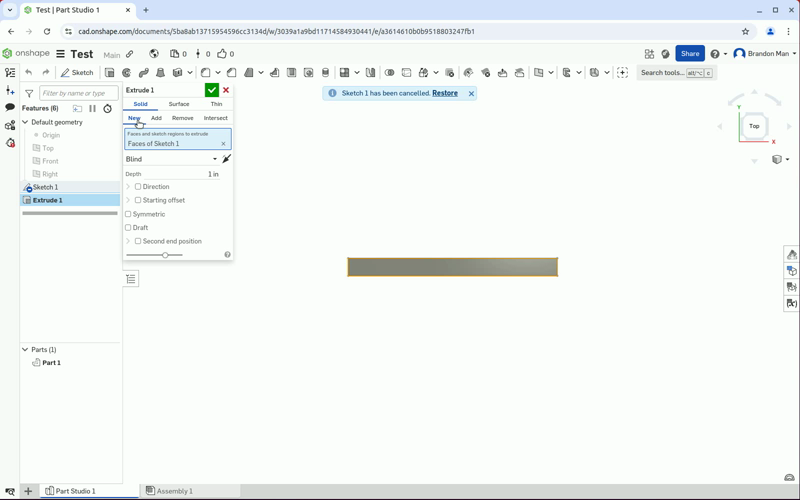
click(137, 120)
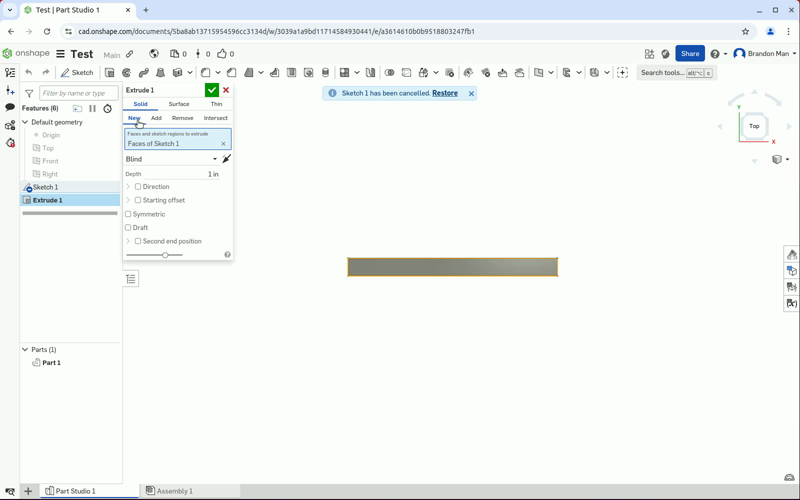
key(tab, 4)
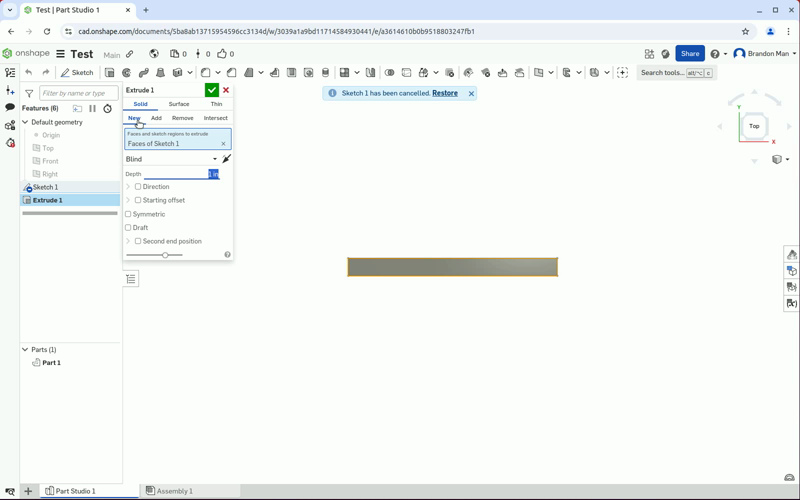
text(3.851)
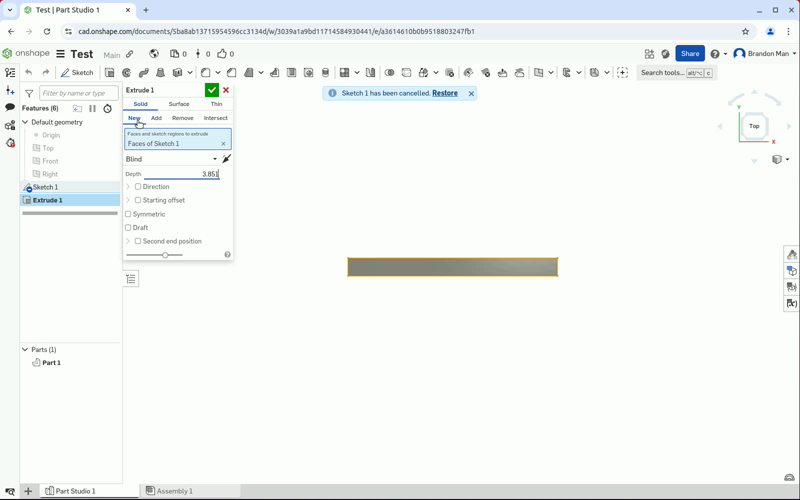
key(enter)
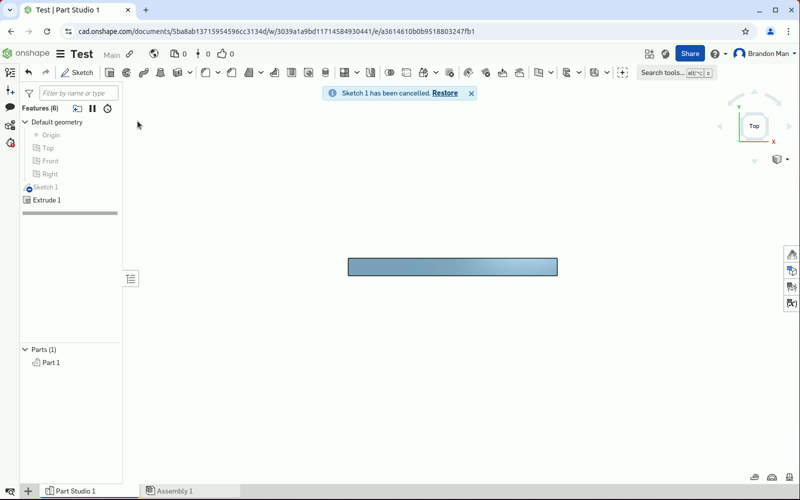
key(shift+h)
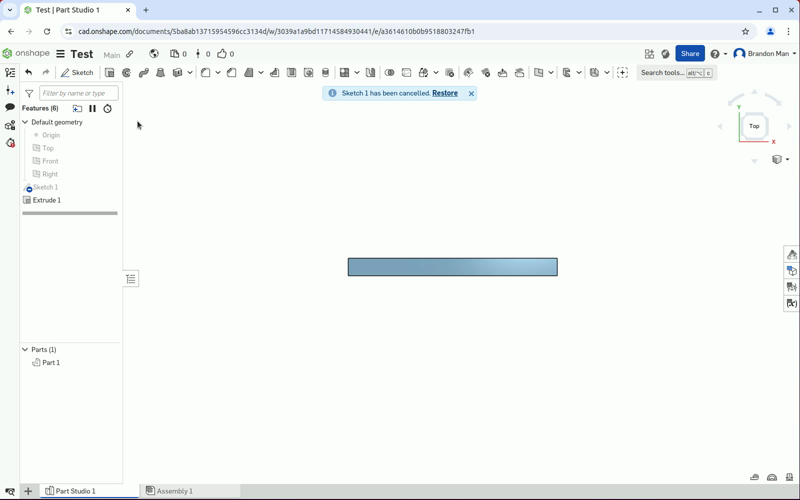
key(shift+h)
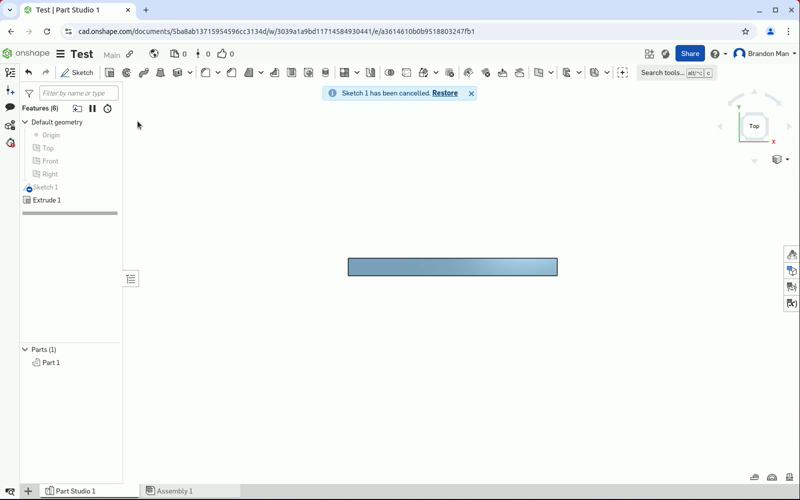
mouse_move(73, 189)
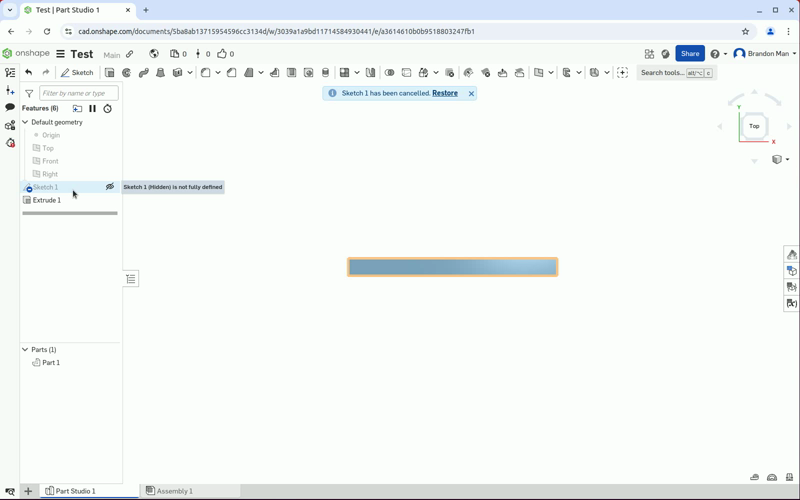
click(73, 189)
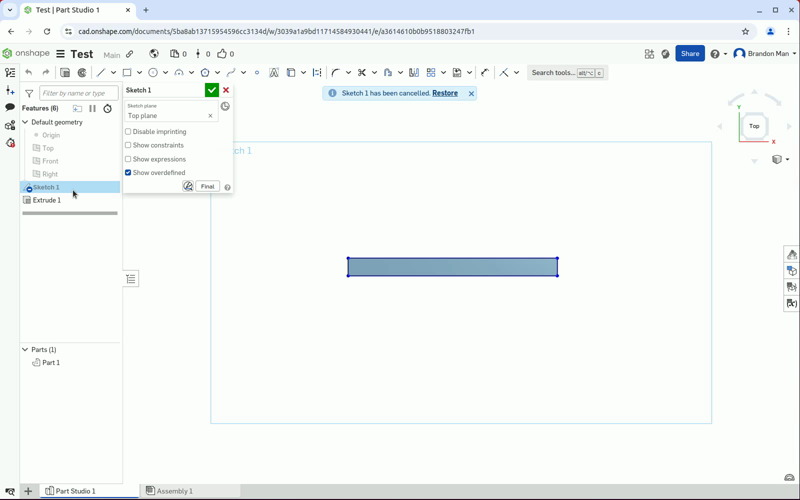
mouse_move(229, 92)
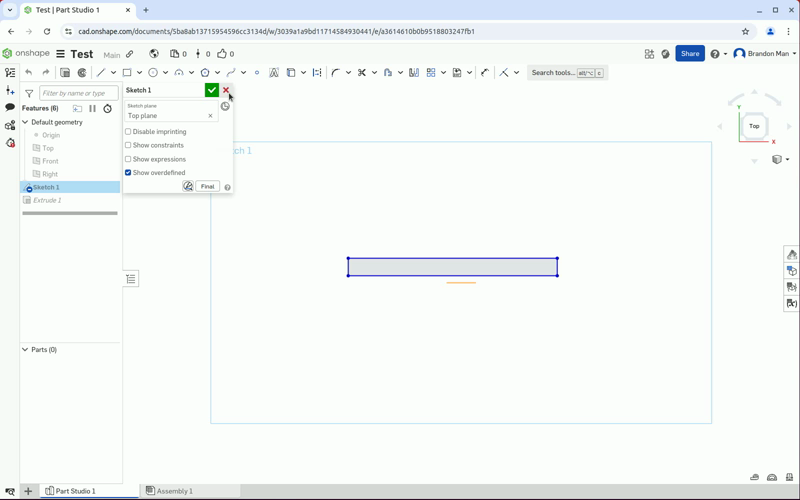
click(229, 92)
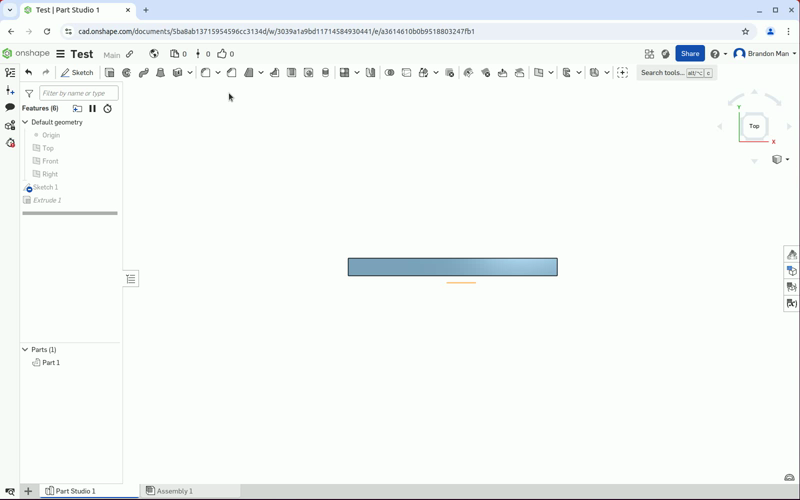
mouse_move(73, 352)
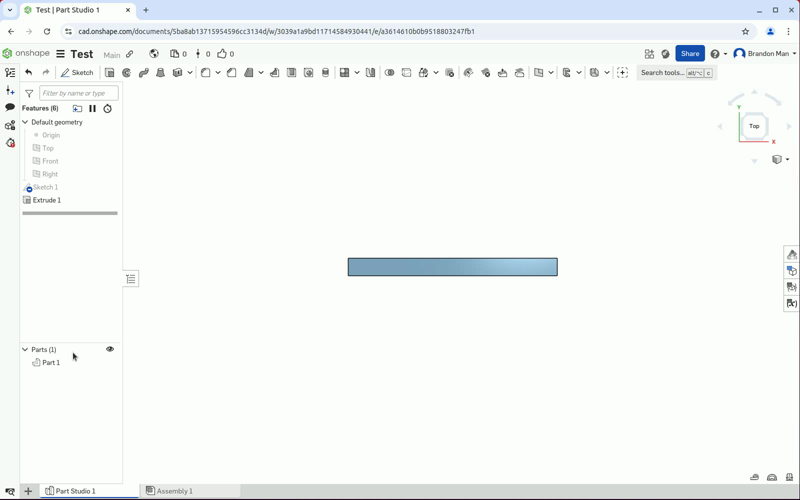
key(y)
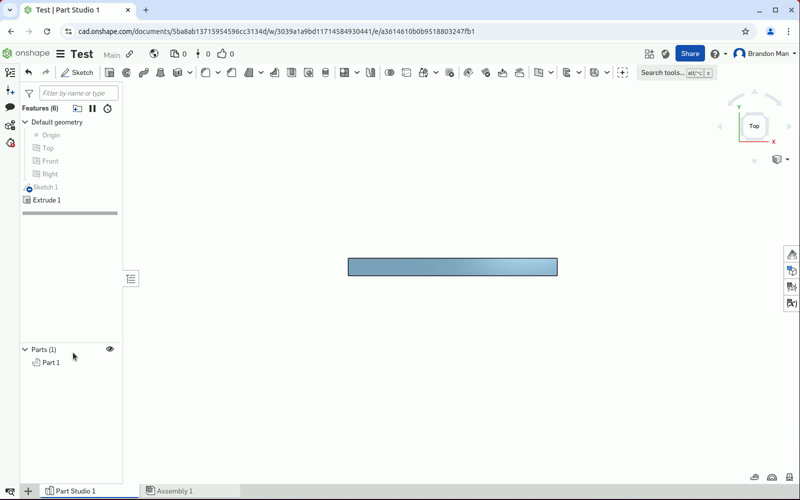
key(shift+p)
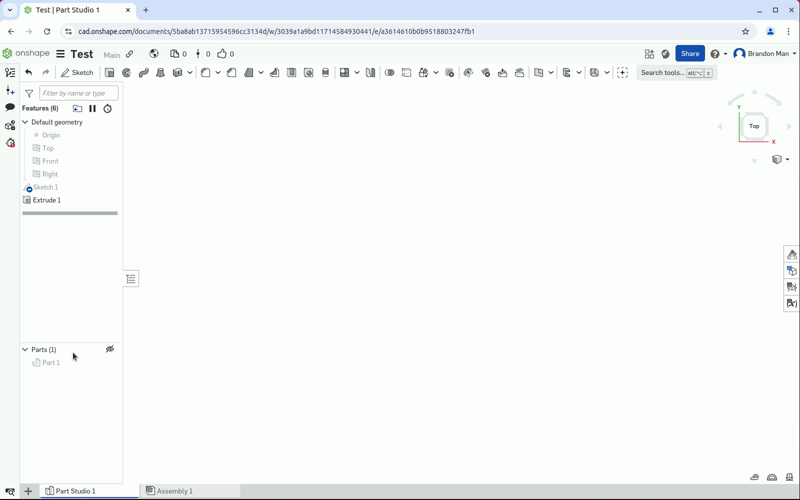
key(space)
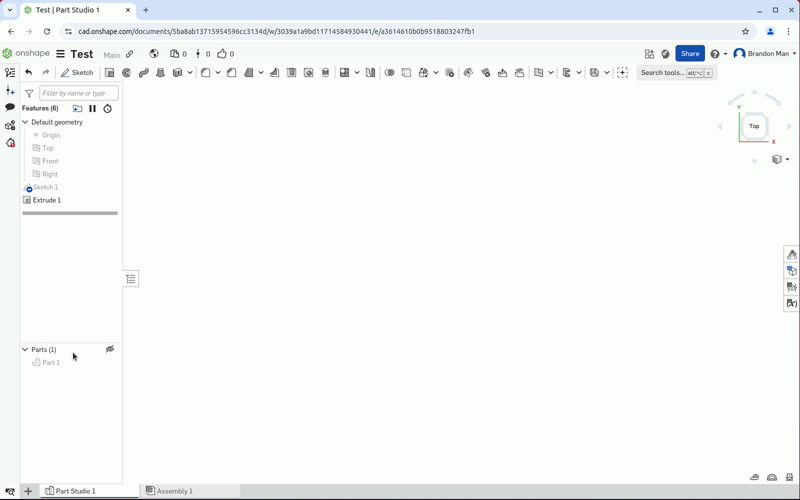
key_down(shift)
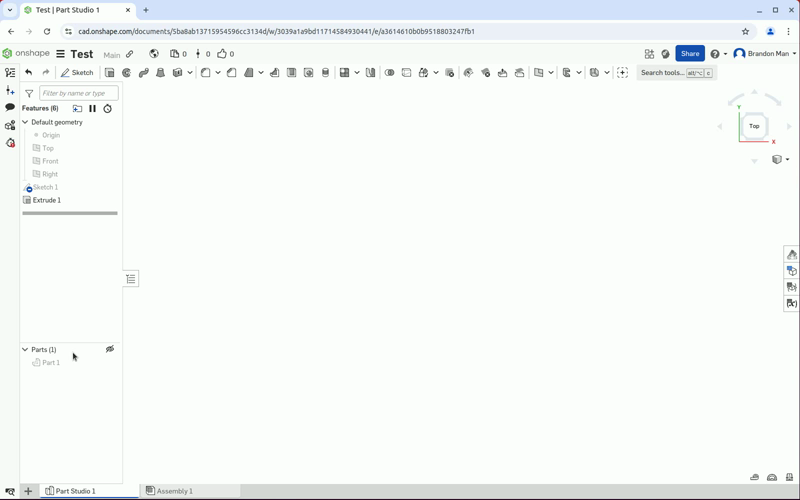
key(up)
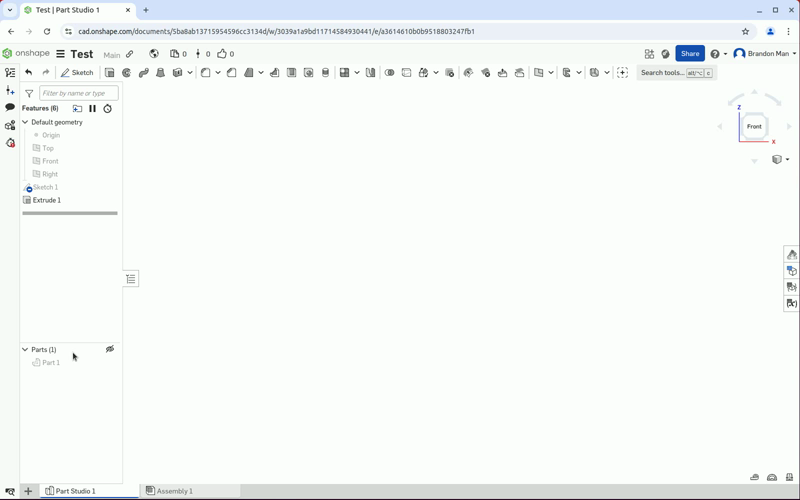
key_up(shift)
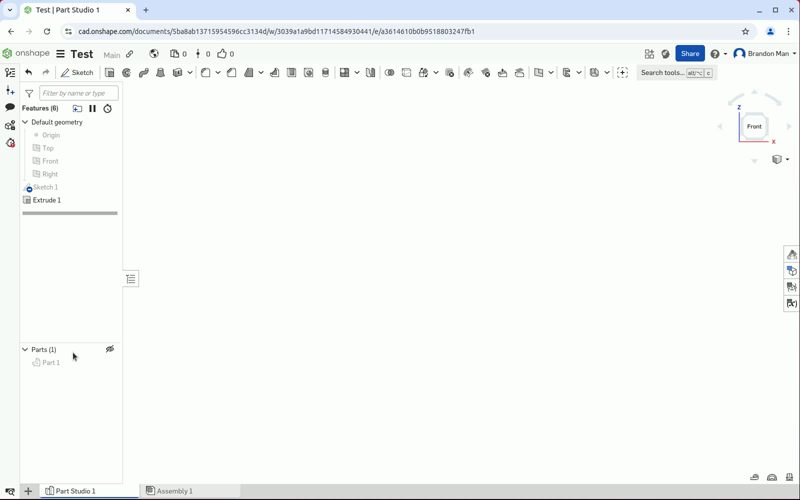
key(space)
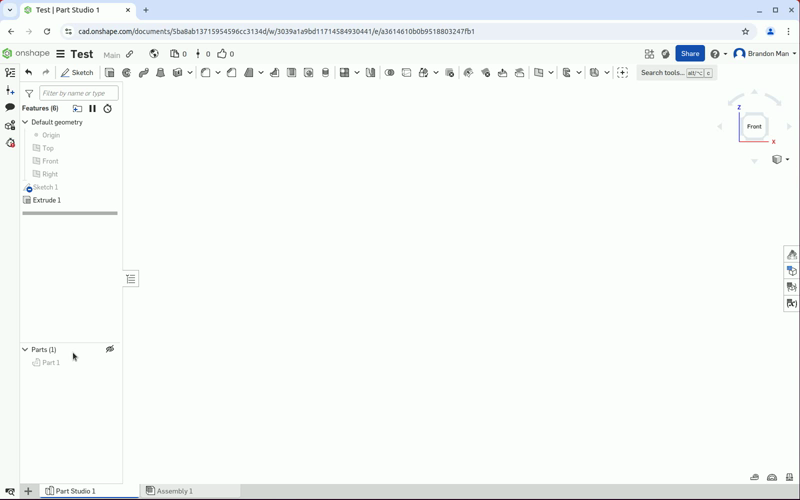
key_down(shift)
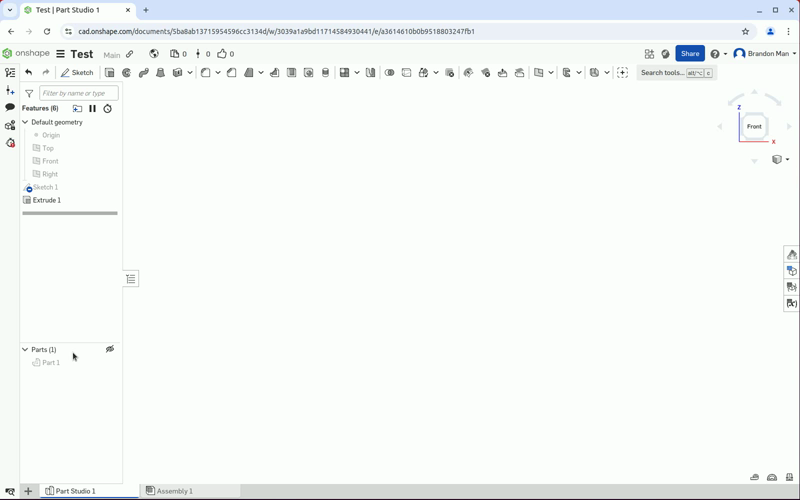
key(left)
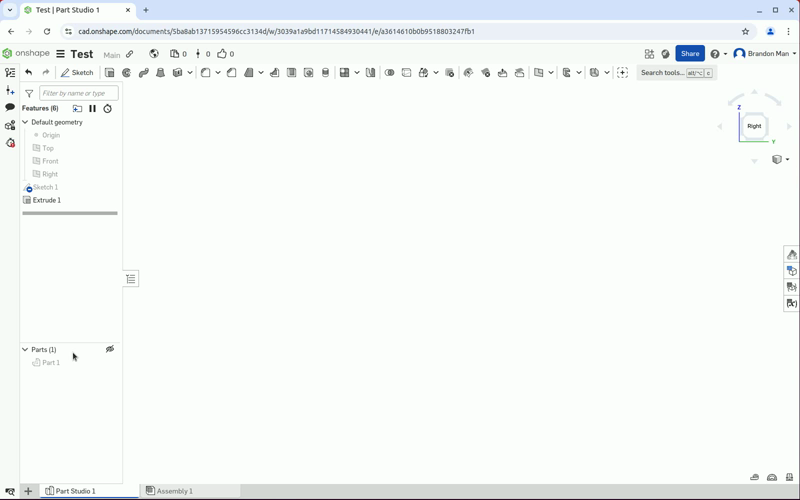
key_up(shift)
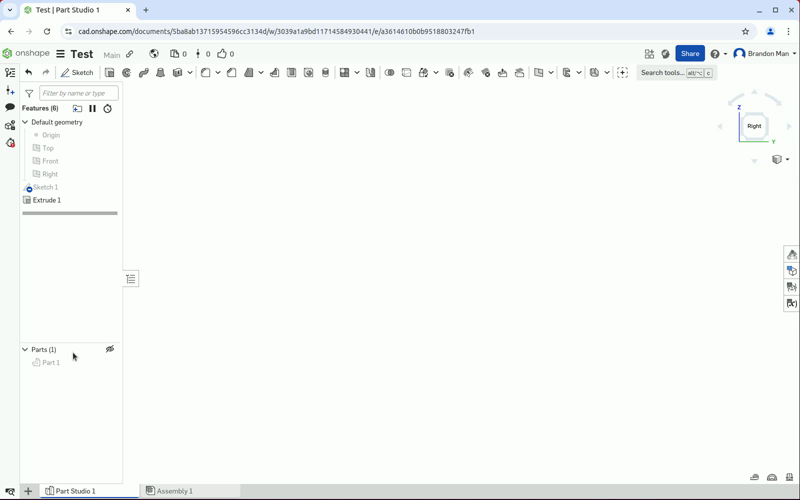
mouse_move(73, 352)
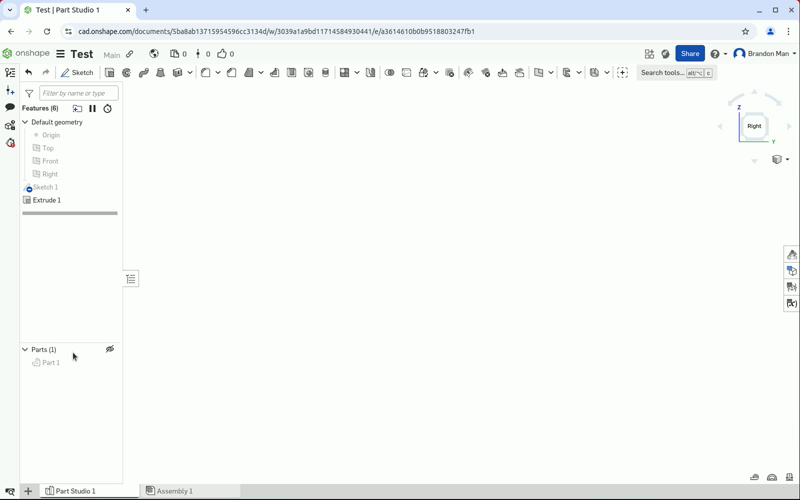
key(shift+y)
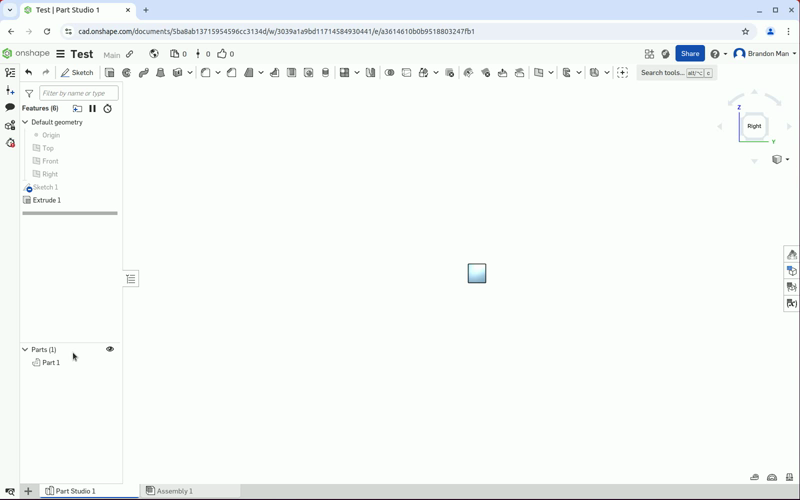
mouse_move(541, 75)
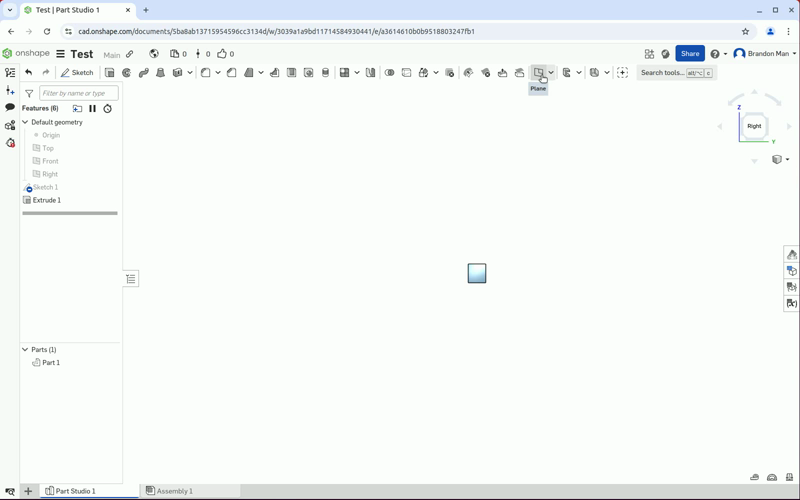
click(541, 75)
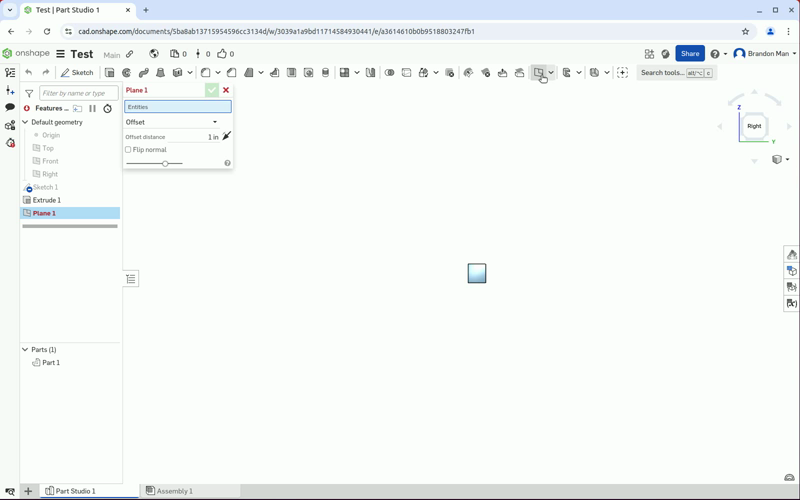
mouse_move(73, 176)
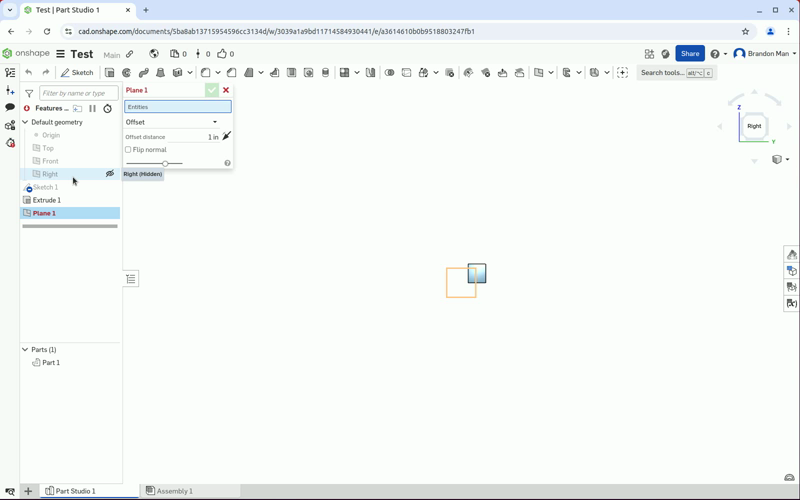
click(73, 176)
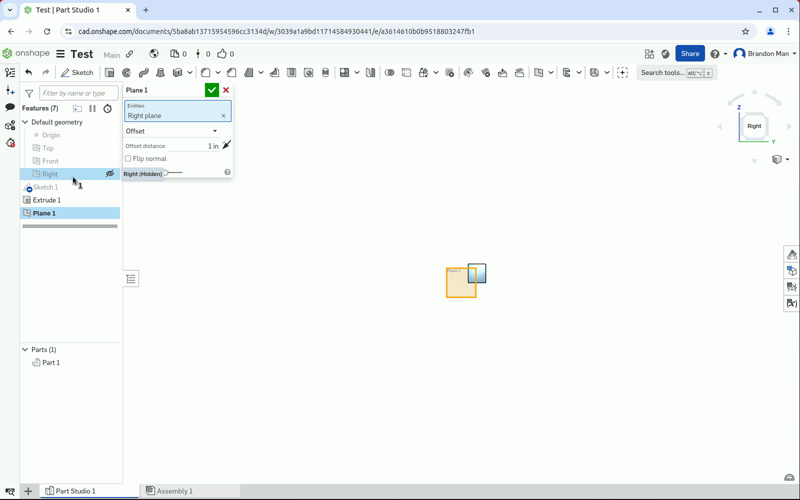
key(tab, 2)
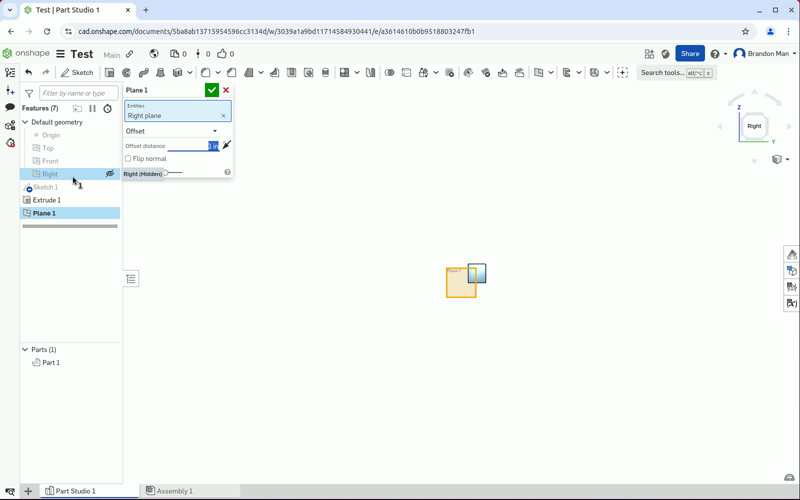
text(19.966)
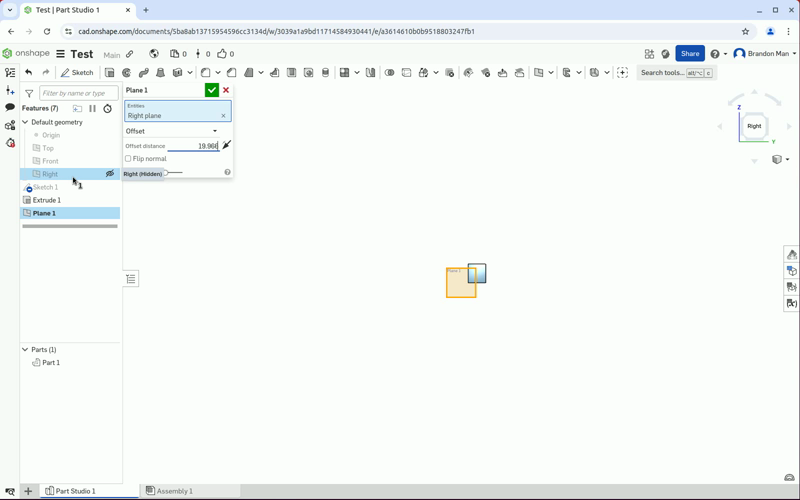
key(enter, 2)
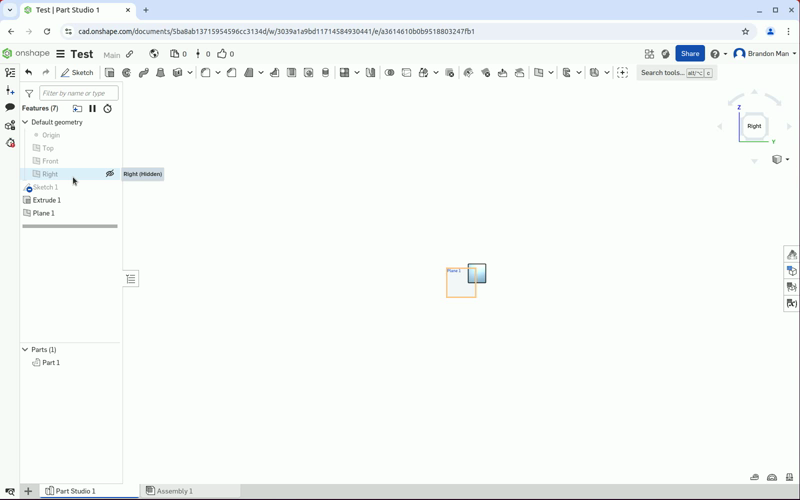
key(shift+s)
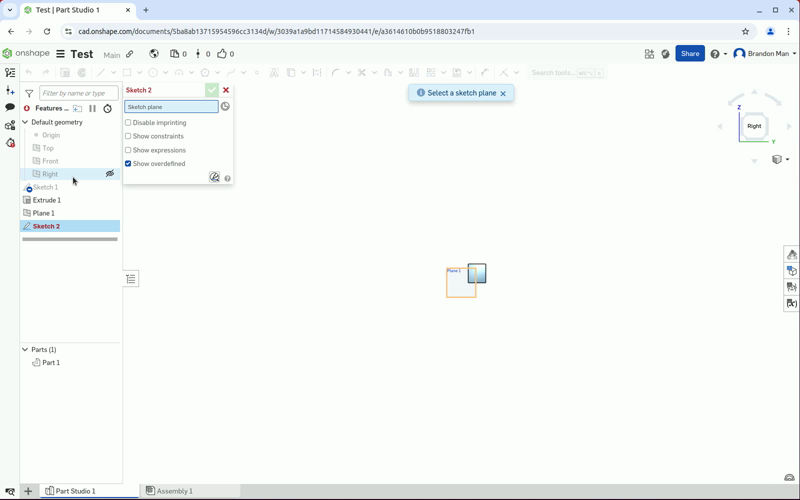
mouse_move(73, 215)
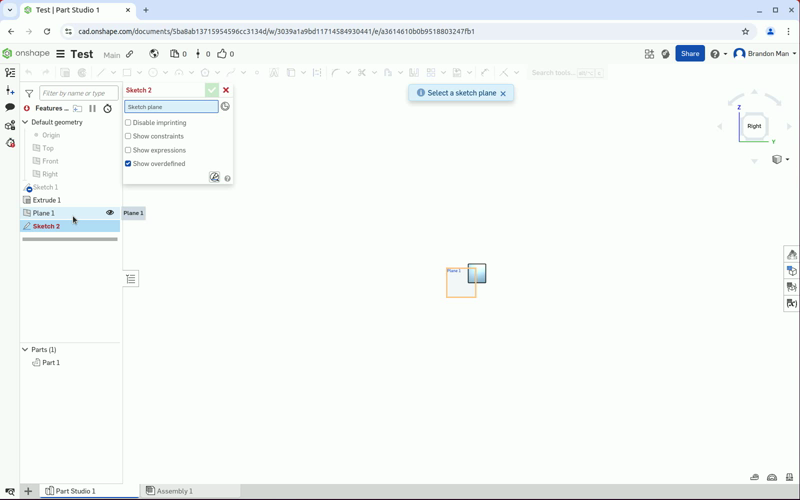
click(73, 215)
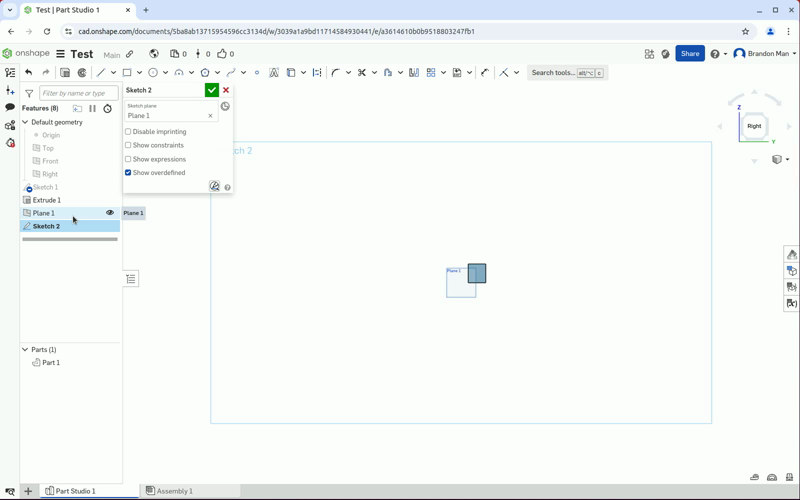
mouse_move(73, 352)
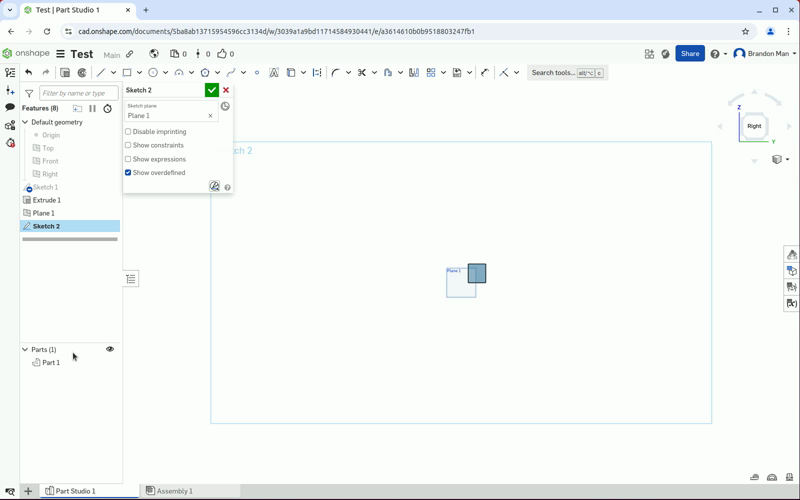
key(y)
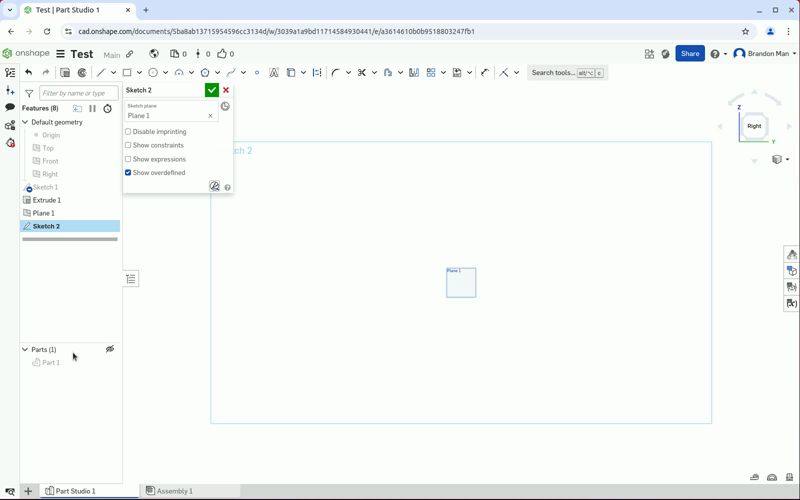
key(c)
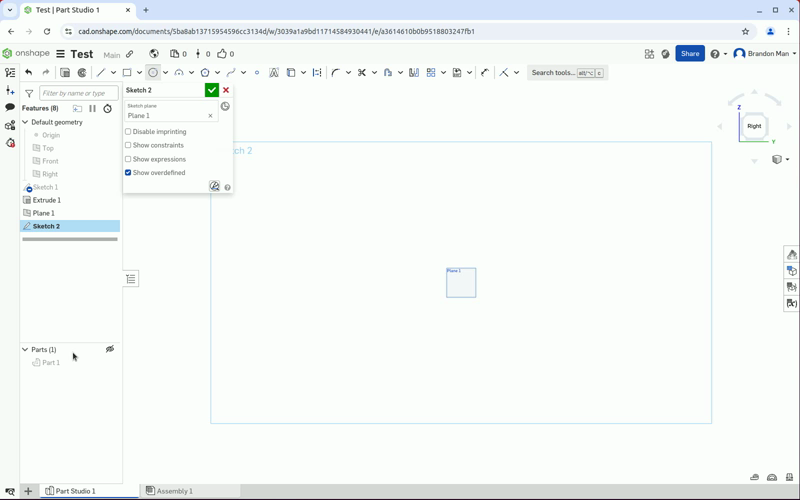
key_down(shift)
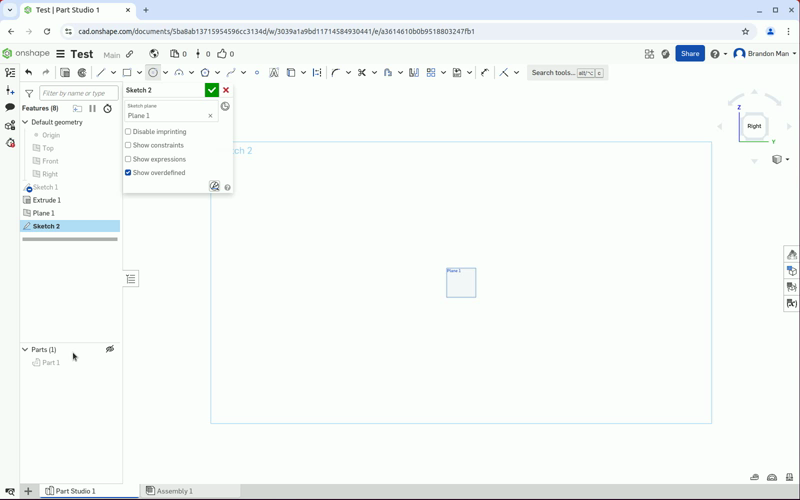
mouse_move(477, 273)
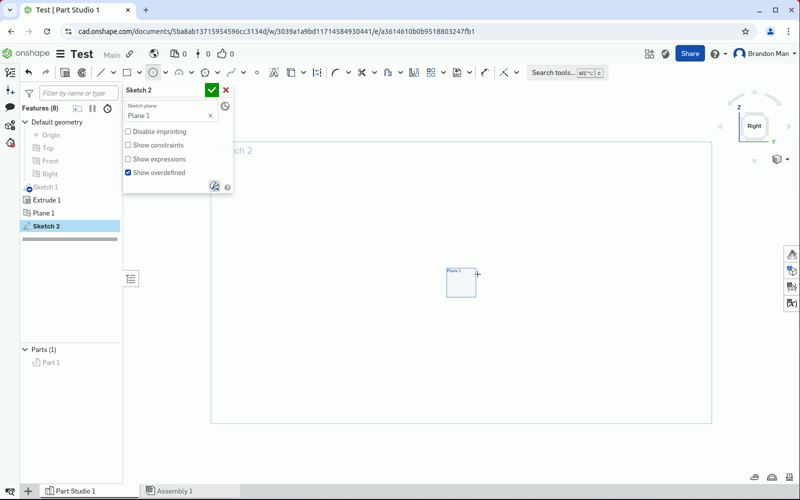
click(477, 273)
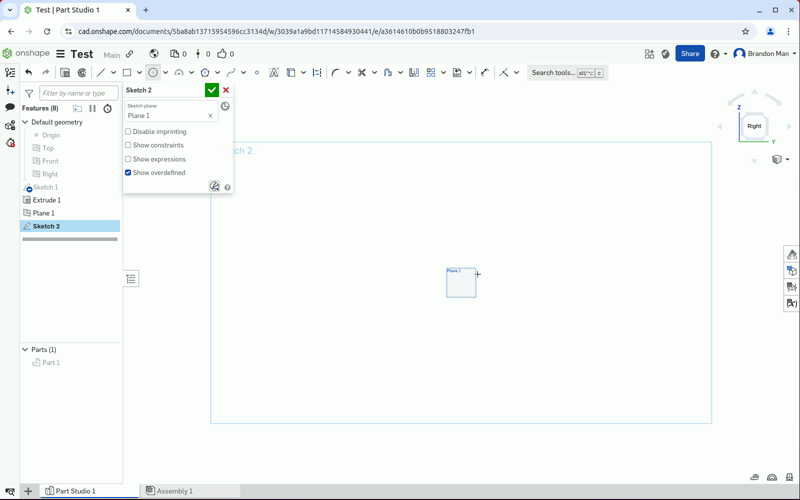
key_up(shift)
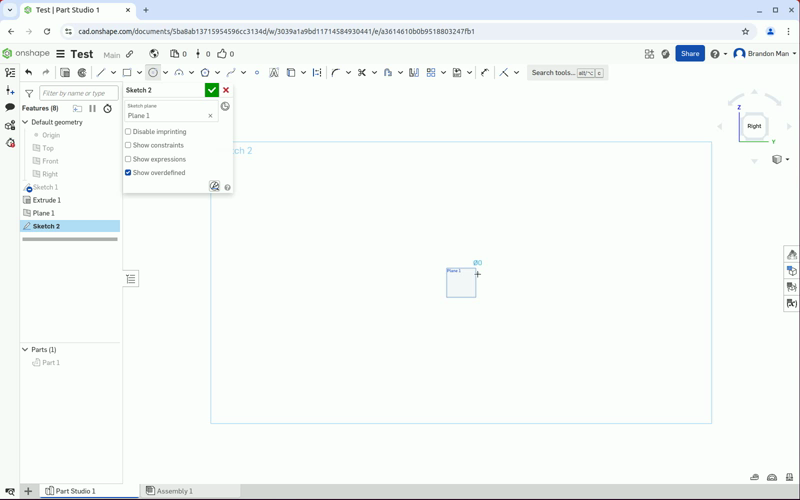
mouse_move(480, 273)
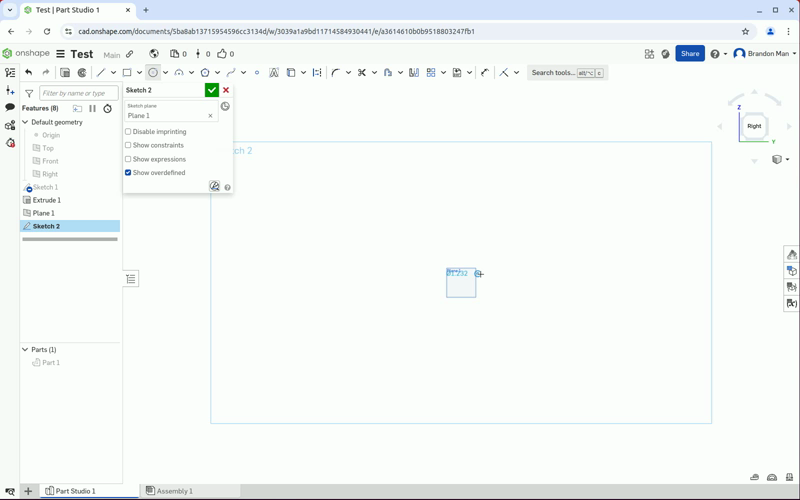
click(480, 273)
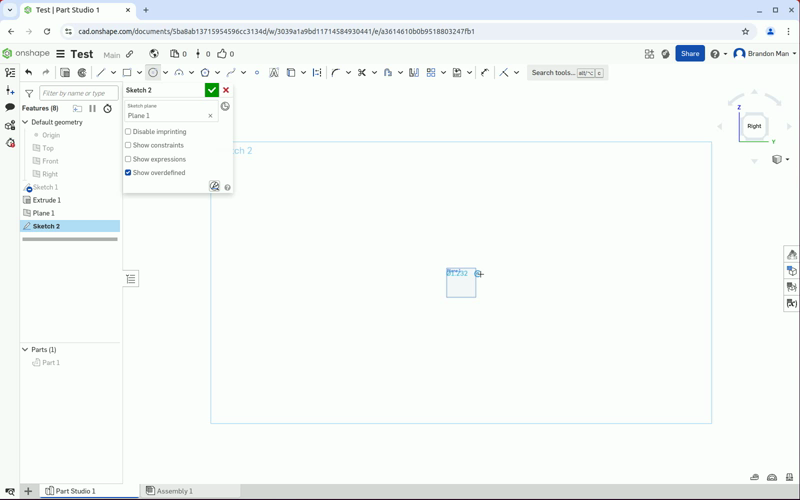
key(esc)
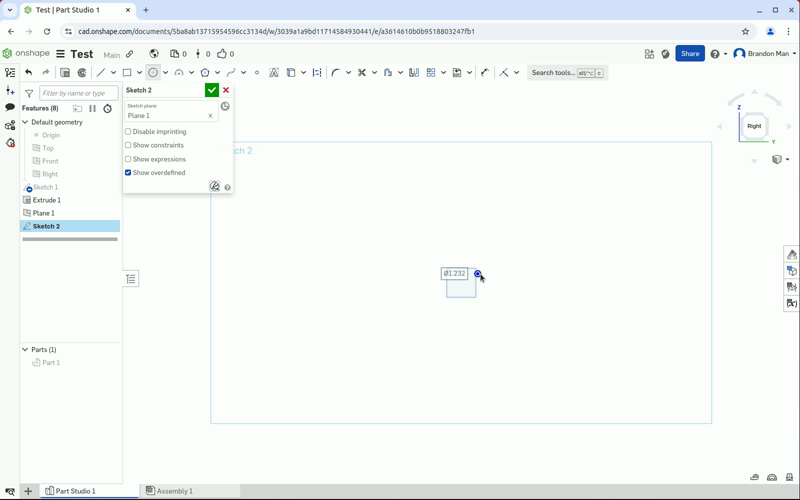
mouse_move(477, 274)
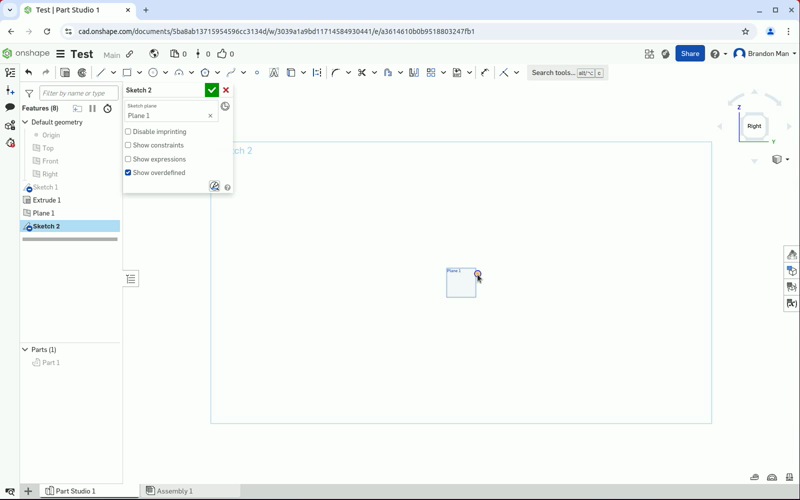
scroll(6)
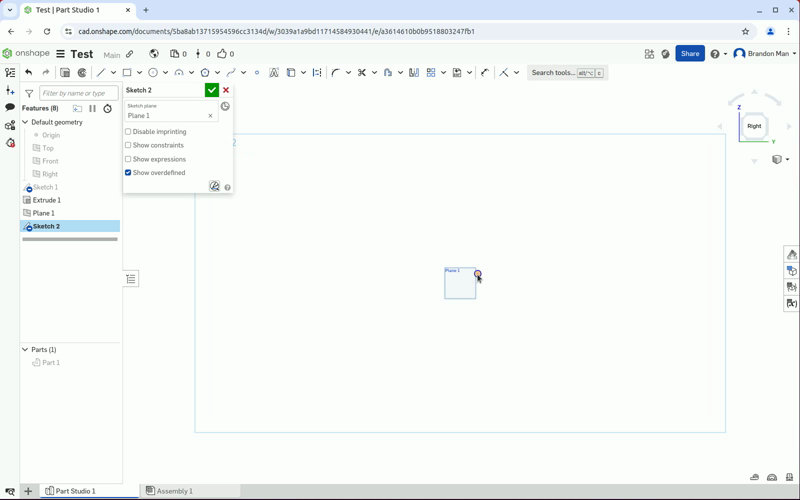
scroll(6)
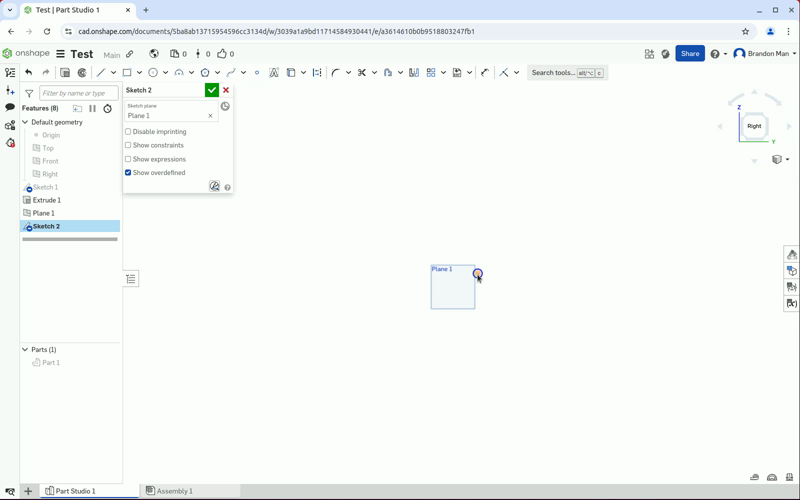
scroll(6)
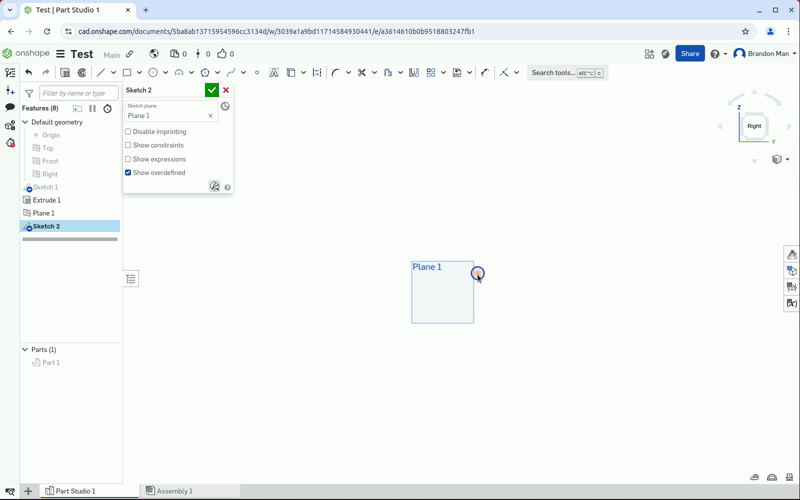
scroll(6)
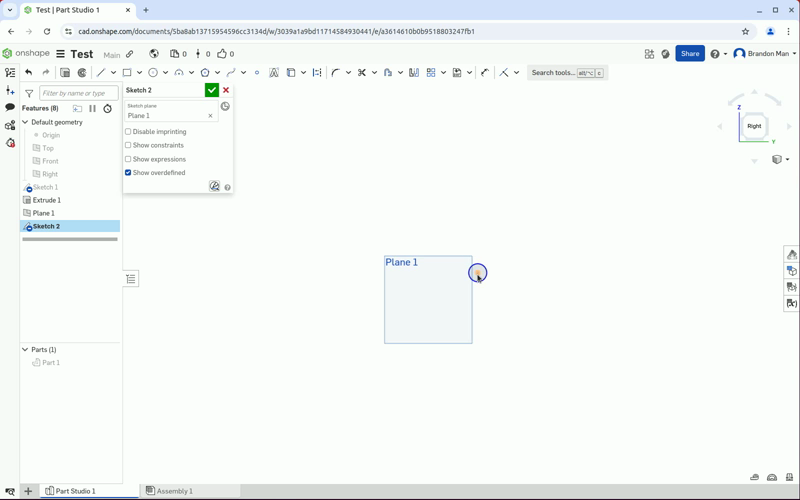
scroll(6)
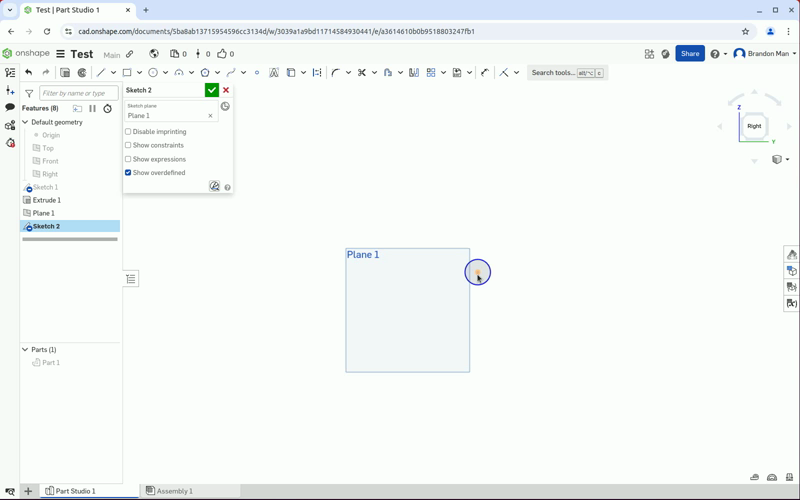
scroll(6)
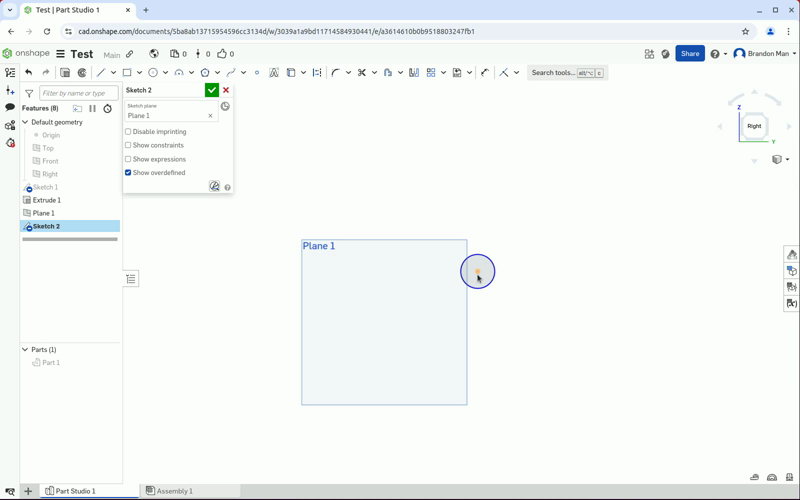
scroll(6)
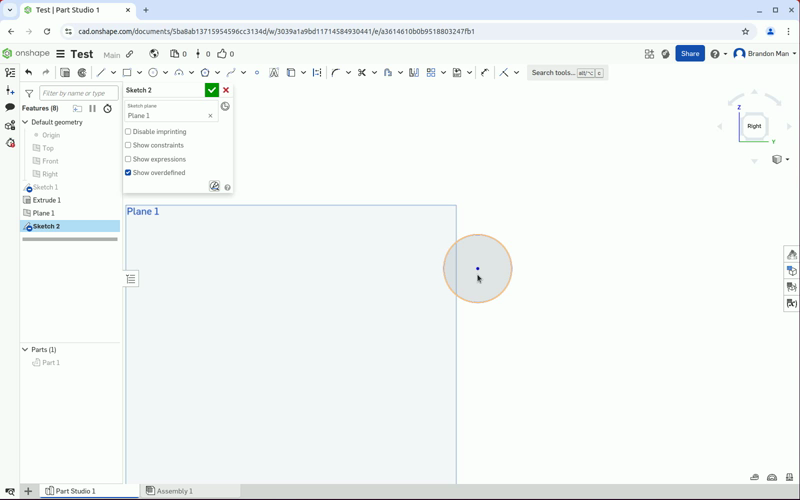
click(477, 274)
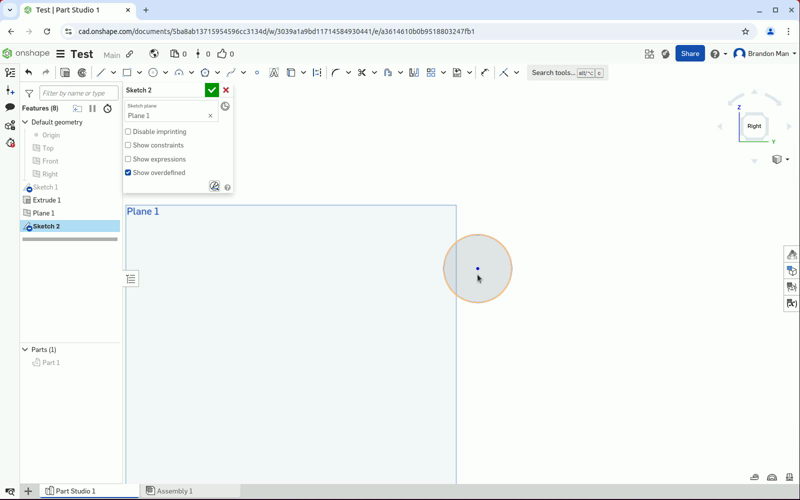
scroll(-6)
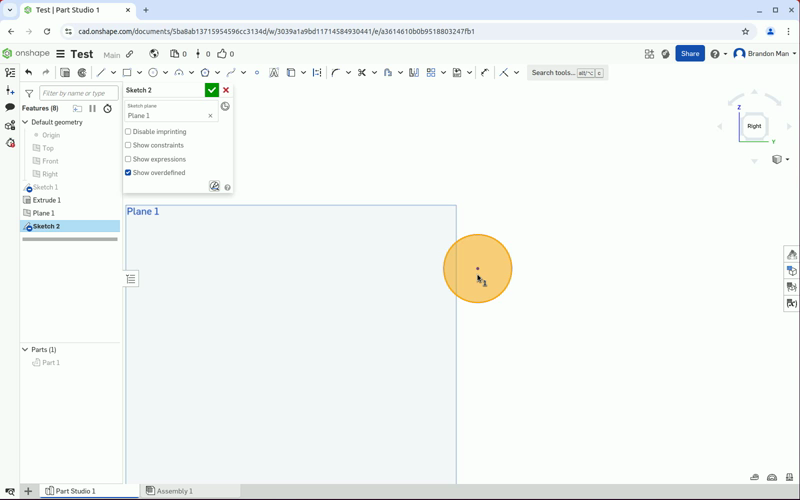
scroll(-6)
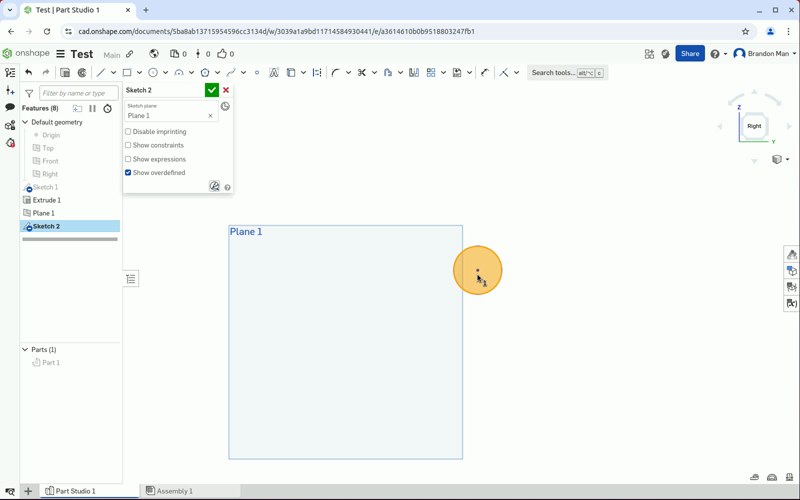
scroll(-6)
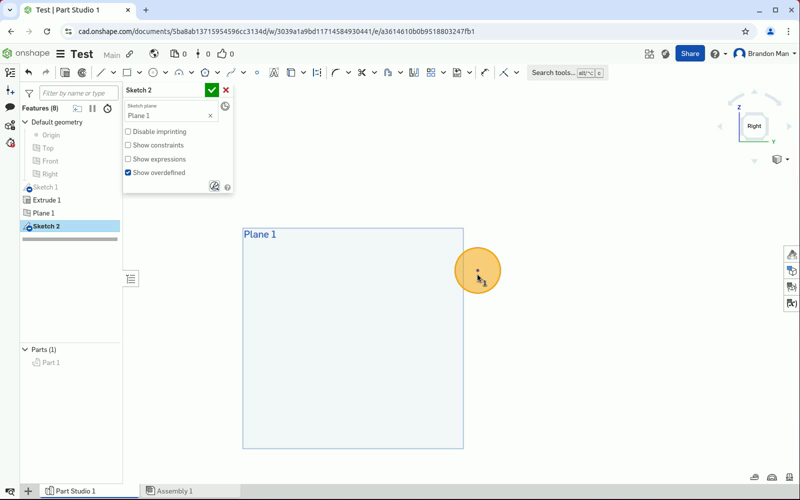
scroll(-6)
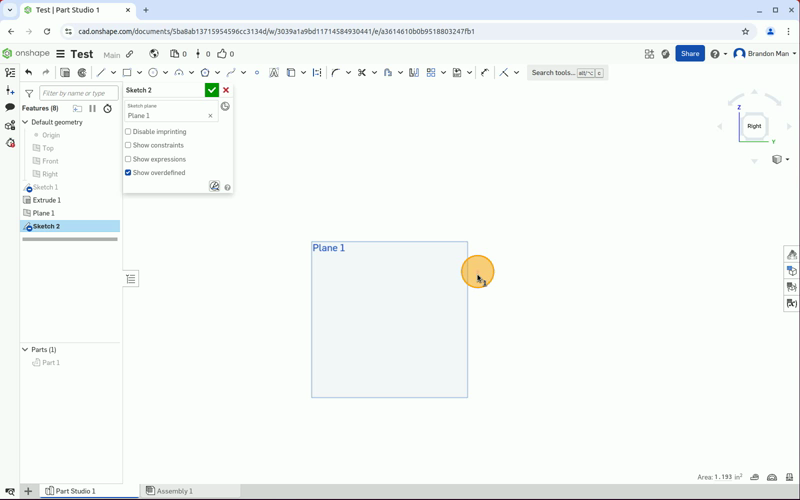
scroll(-6)
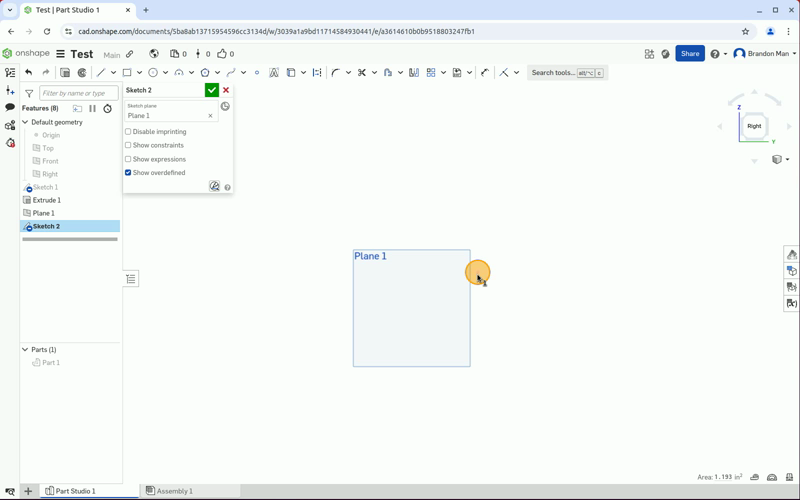
scroll(-6)
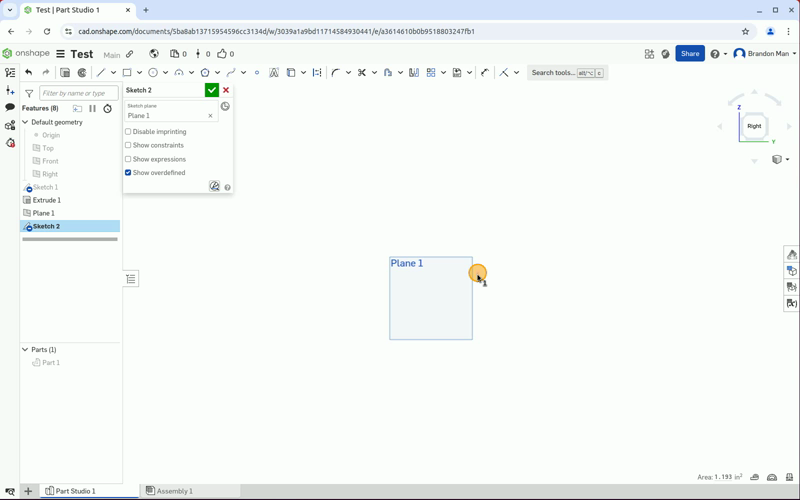
scroll(-6)
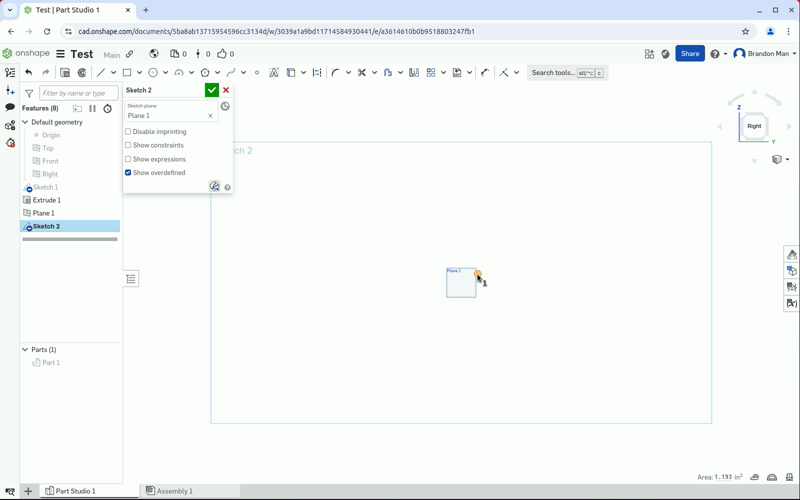
mouse_move(73, 352)
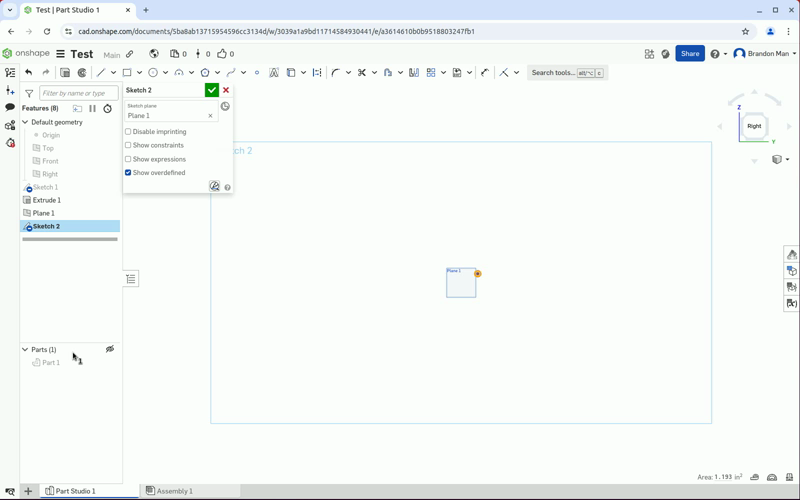
key(shift+y)
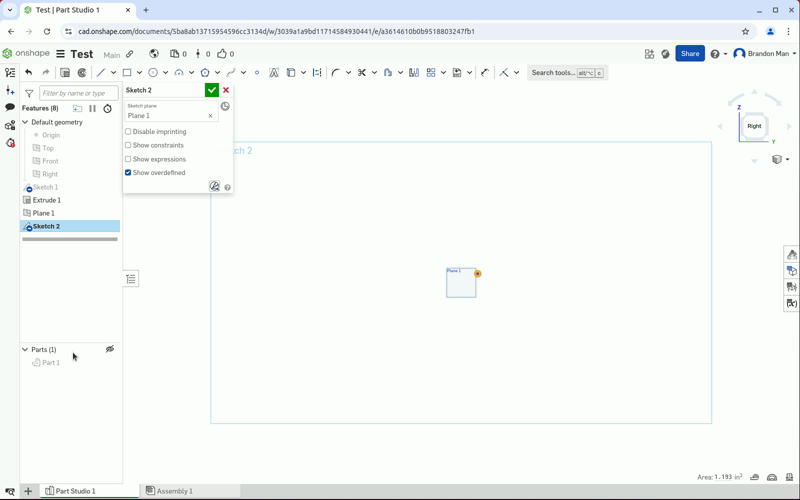
key(shift+e)
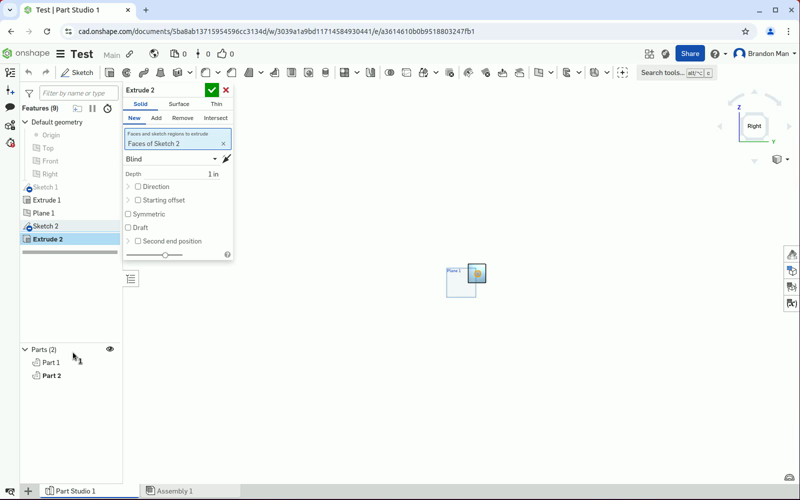
mouse_move(143, 106)
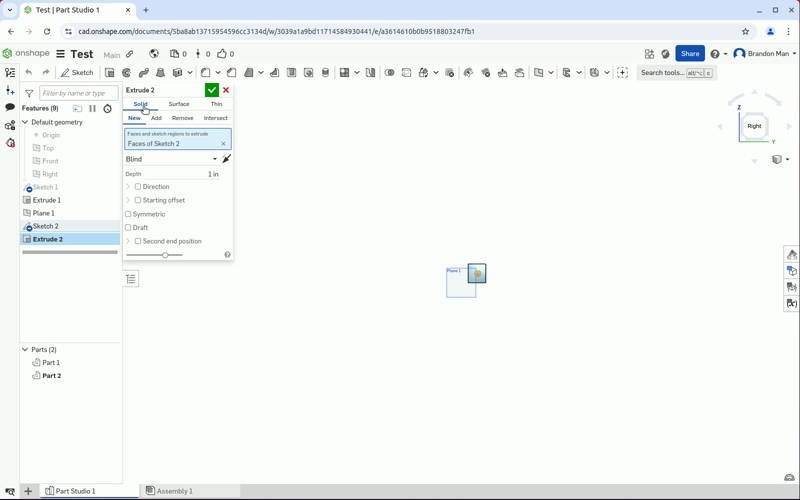
click(143, 106)
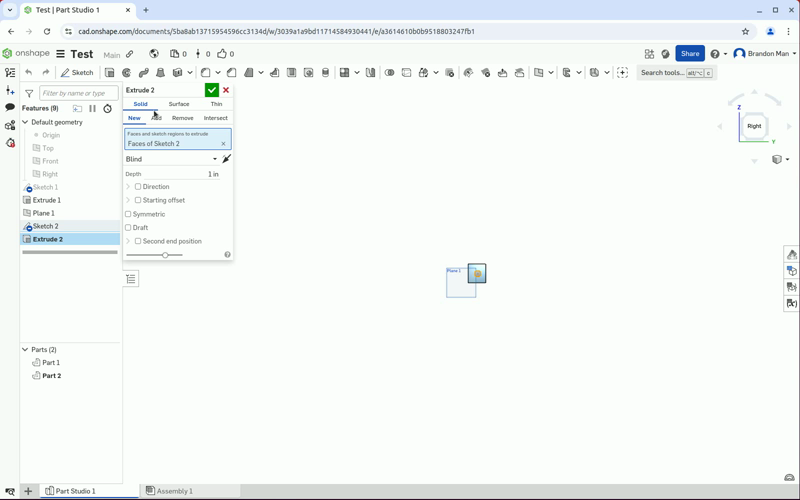
mouse_move(186, 120)
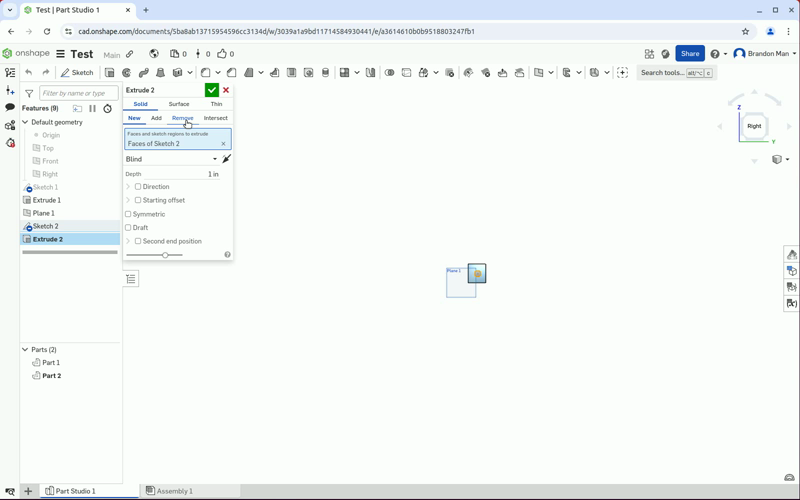
click(186, 120)
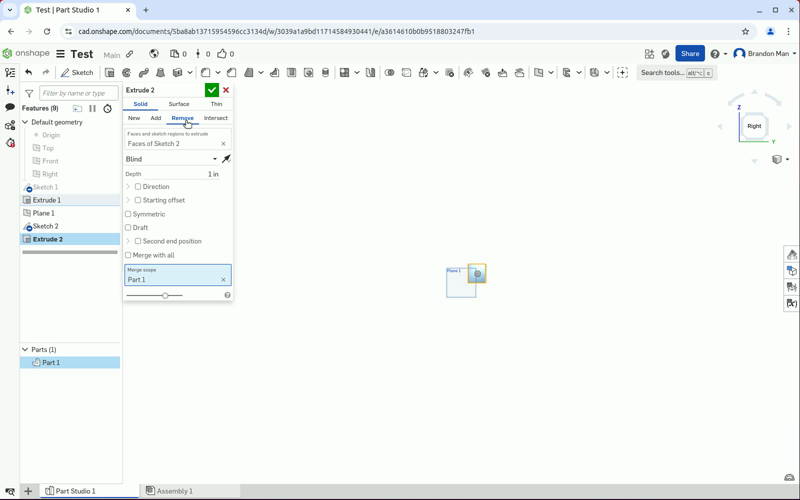
key(tab, 4)
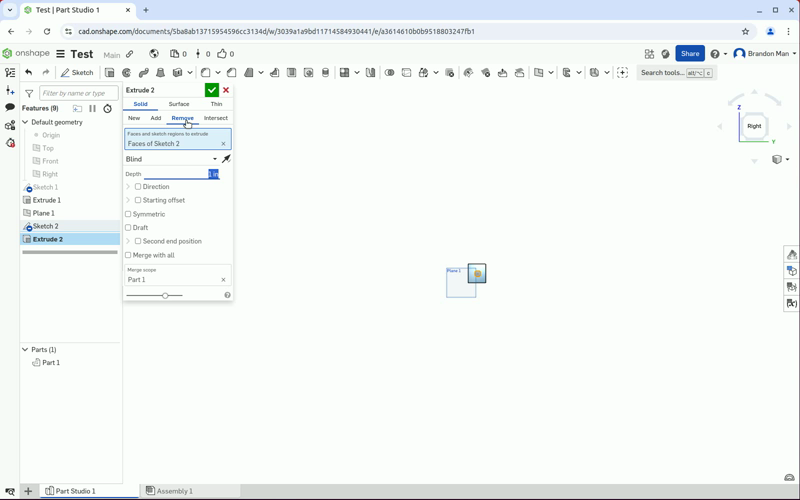
text(4.814)
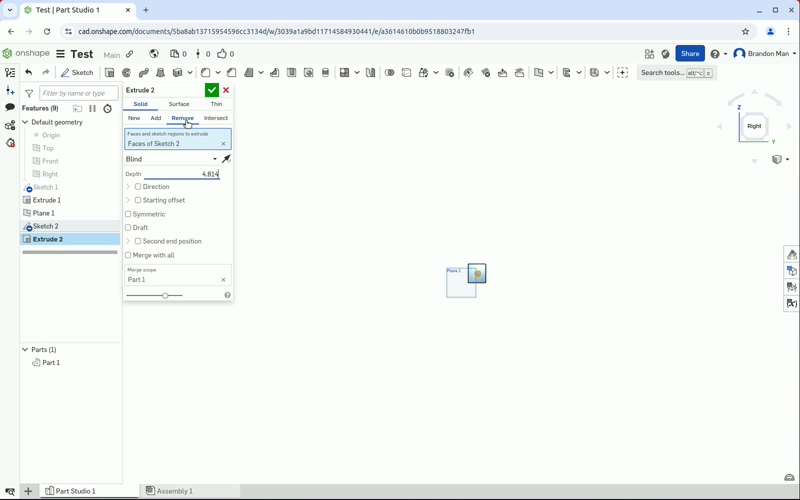
key(tab, 6)
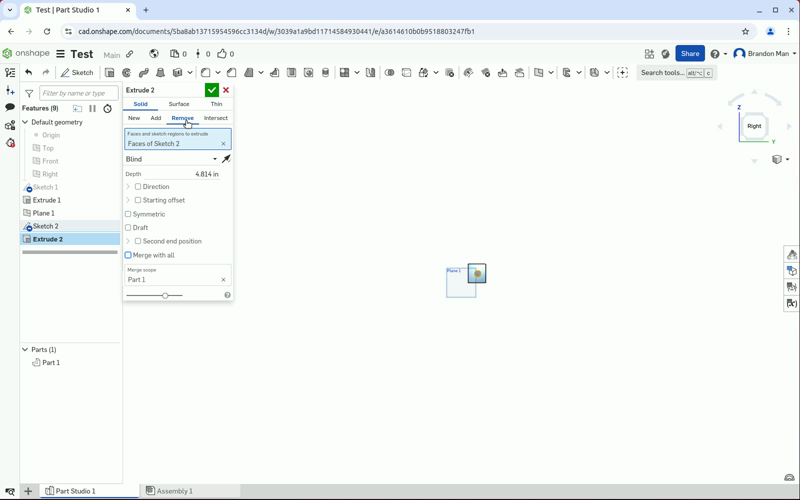
key(space)
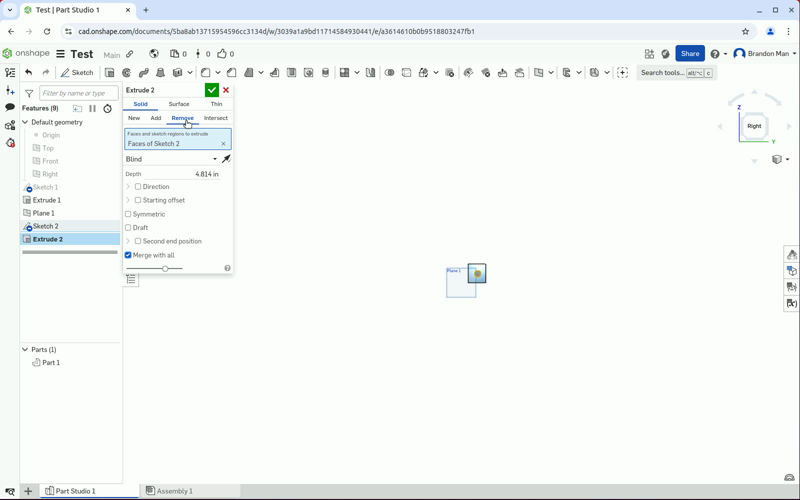
key(enter)
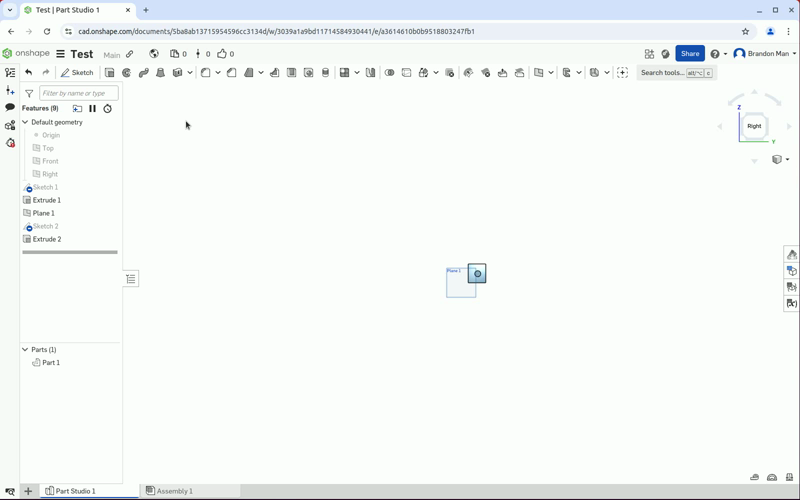
key(shift+h)
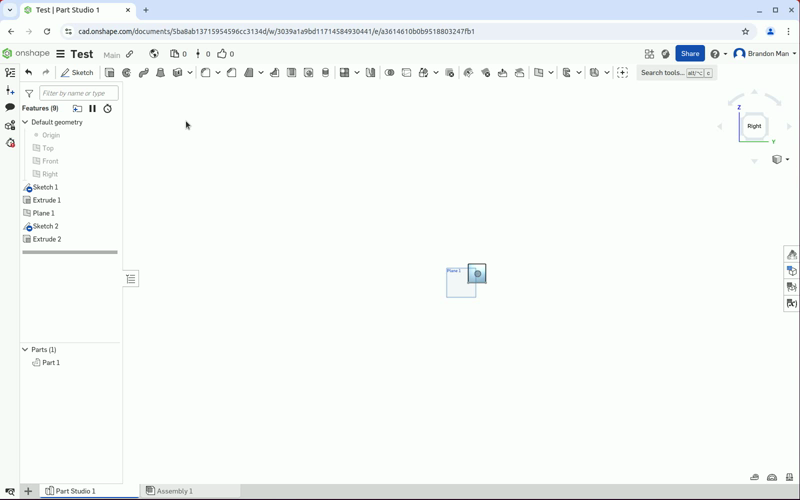
key(shift+h)
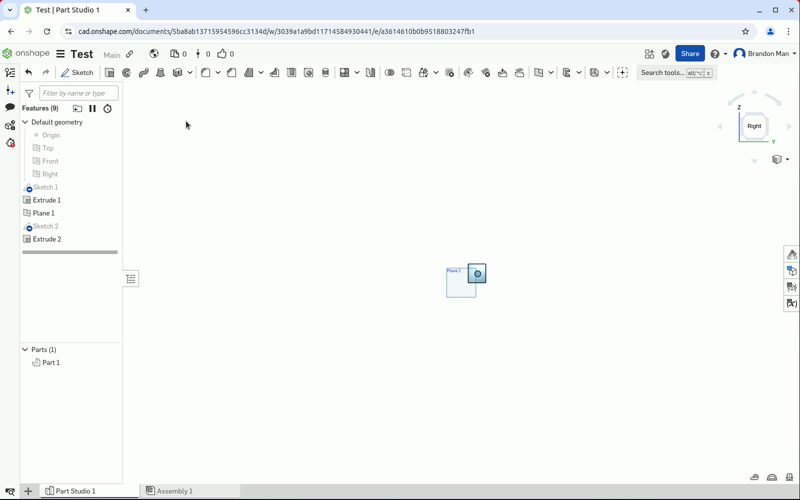
mouse_move(73, 189)
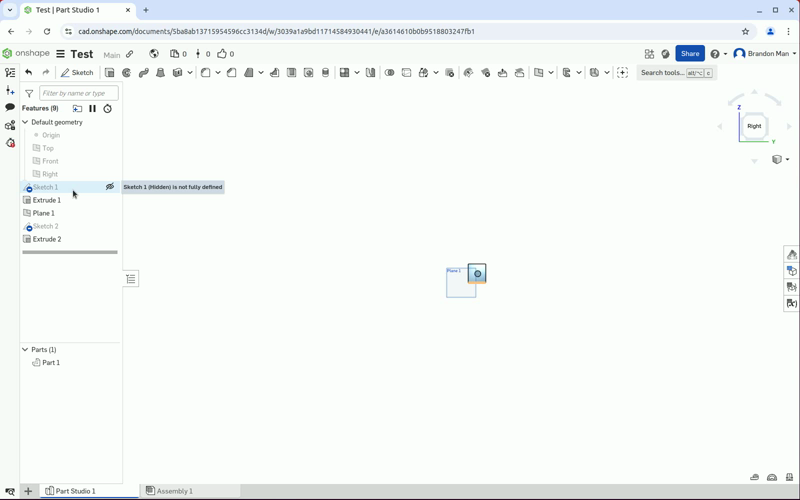
click(73, 189)
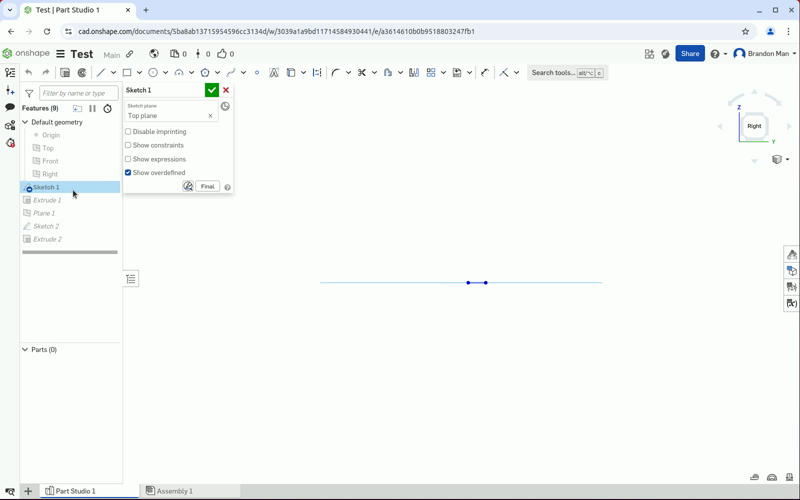
mouse_move(229, 92)
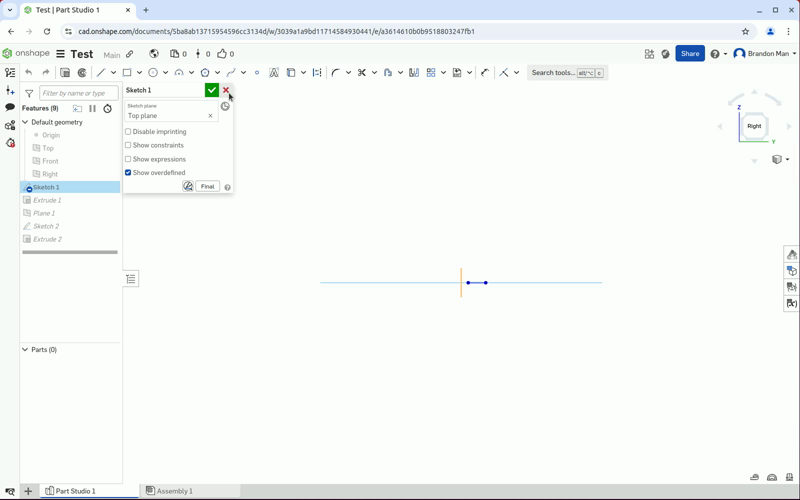
click(229, 92)
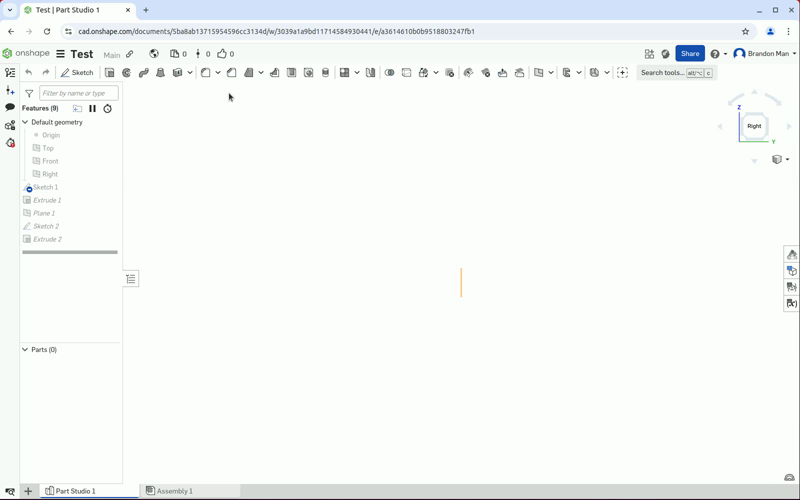
mouse_move(541, 75)
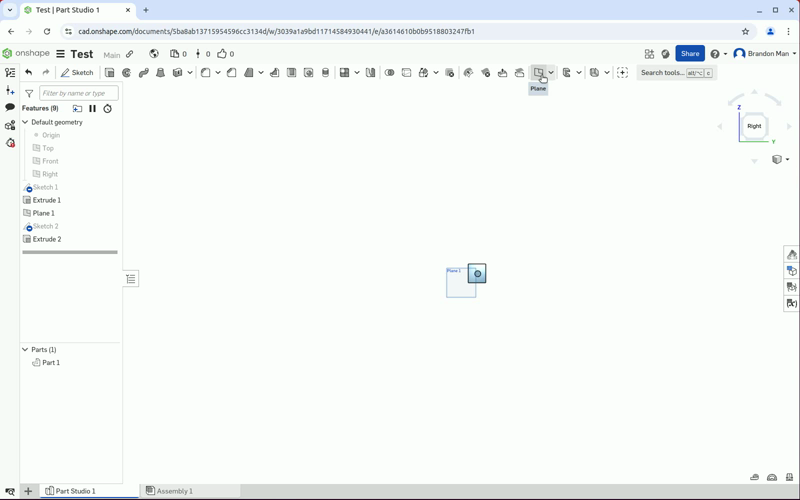
click(541, 75)
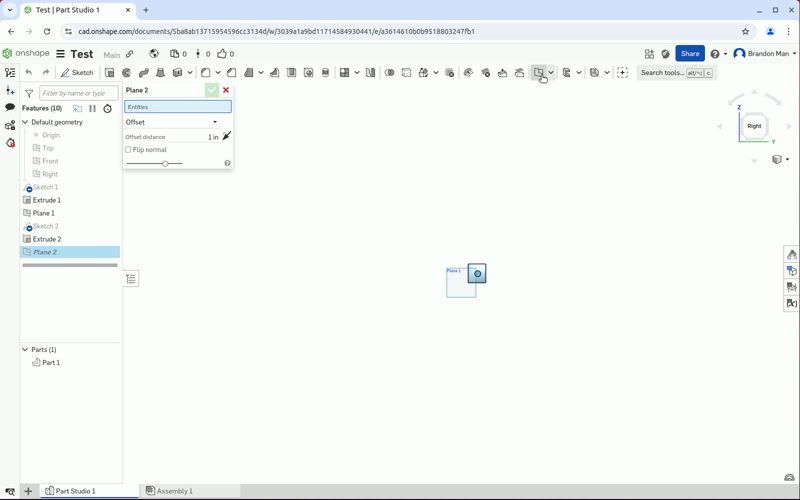
mouse_move(73, 176)
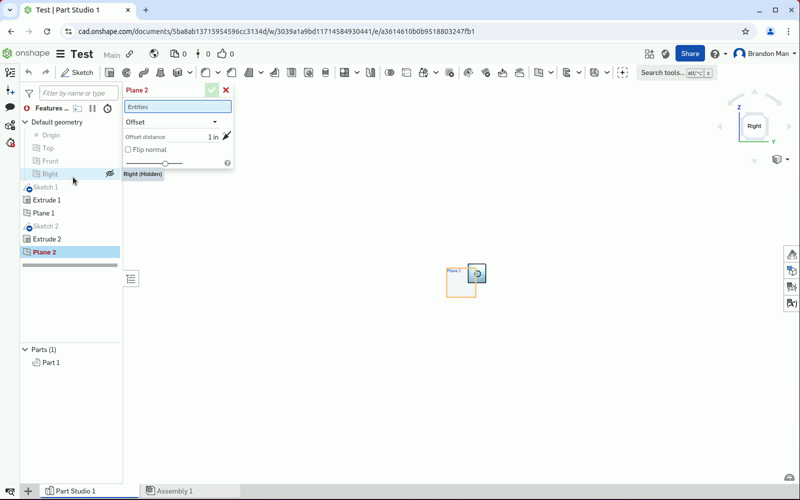
click(73, 176)
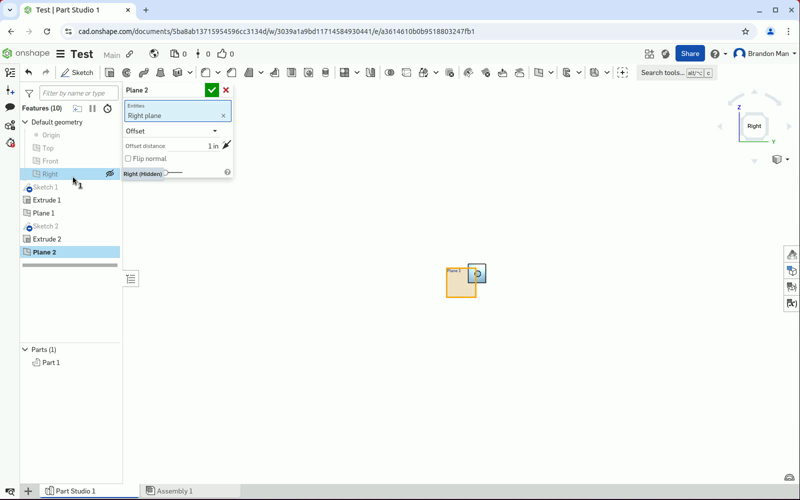
key(tab, 2)
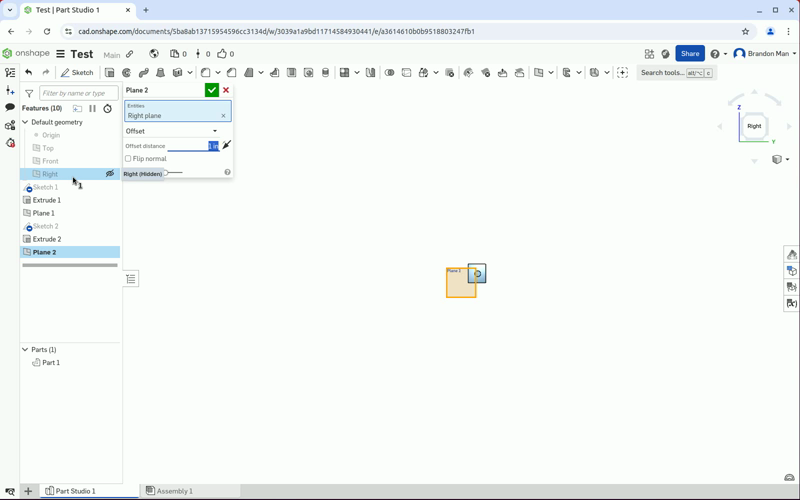
text(23.108)
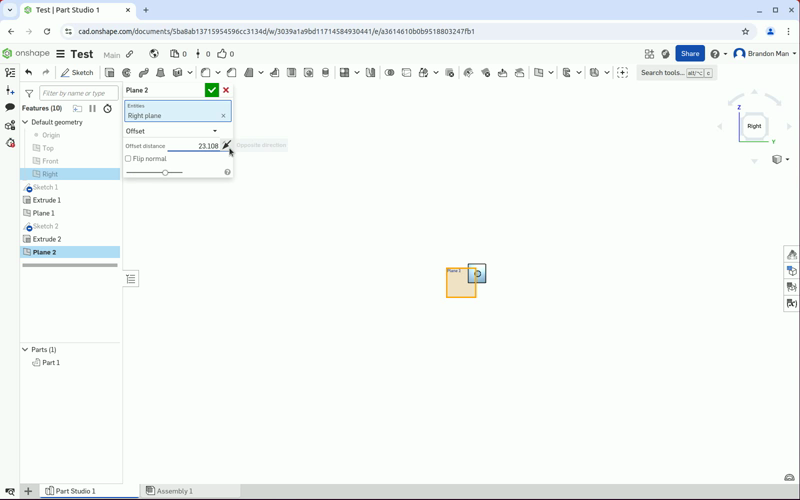
mouse_move(229, 147)
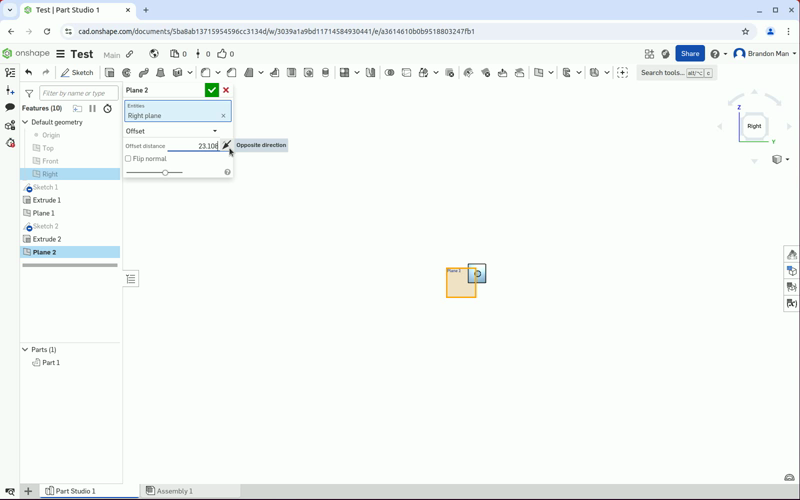
click(229, 147)
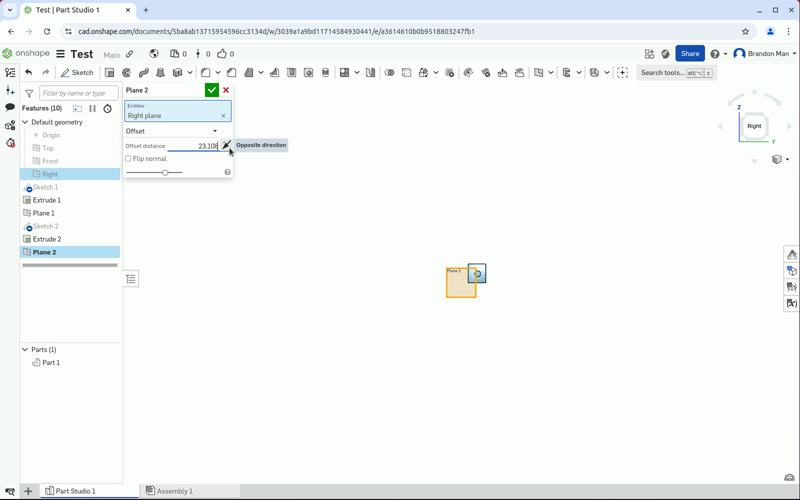
key(enter, 2)
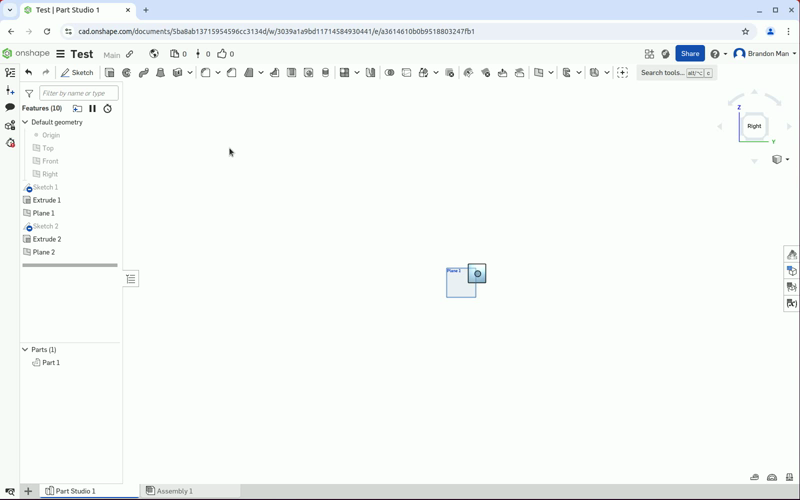
key(shift+s)
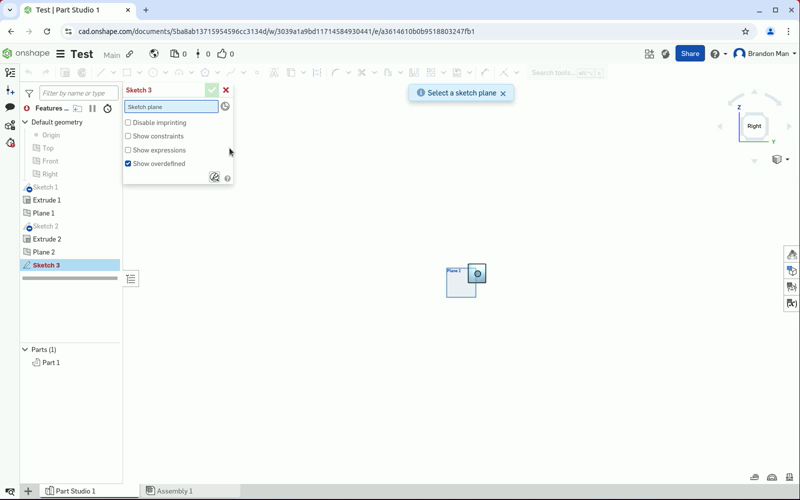
mouse_move(73, 254)
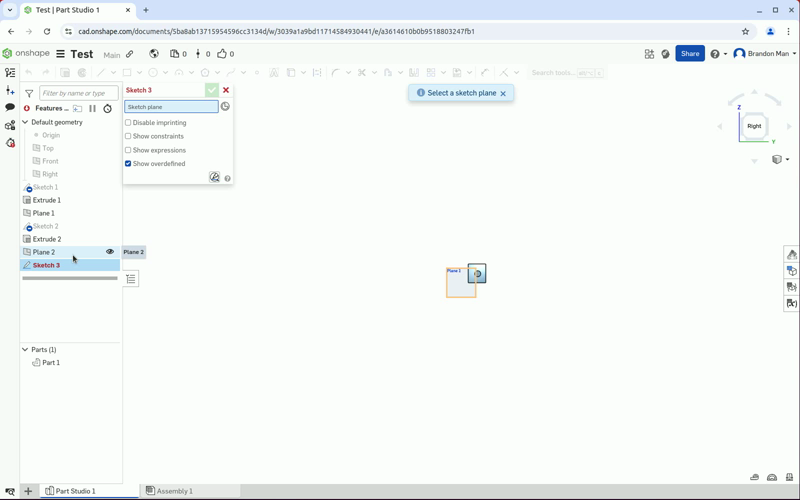
click(73, 254)
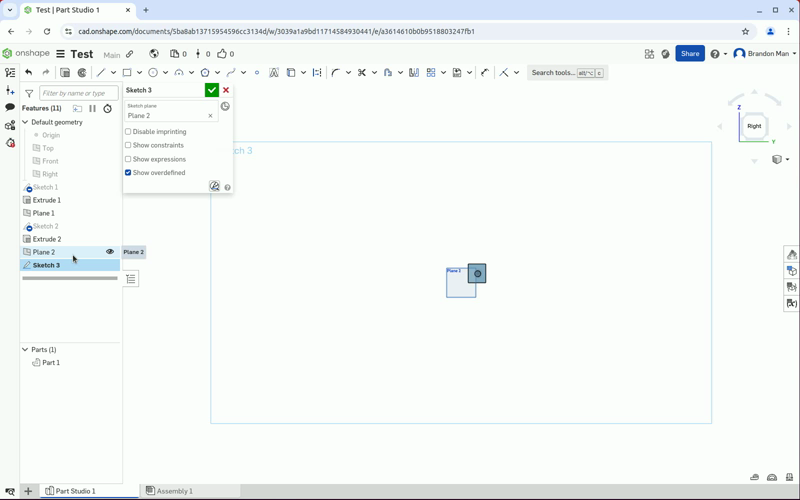
mouse_move(73, 352)
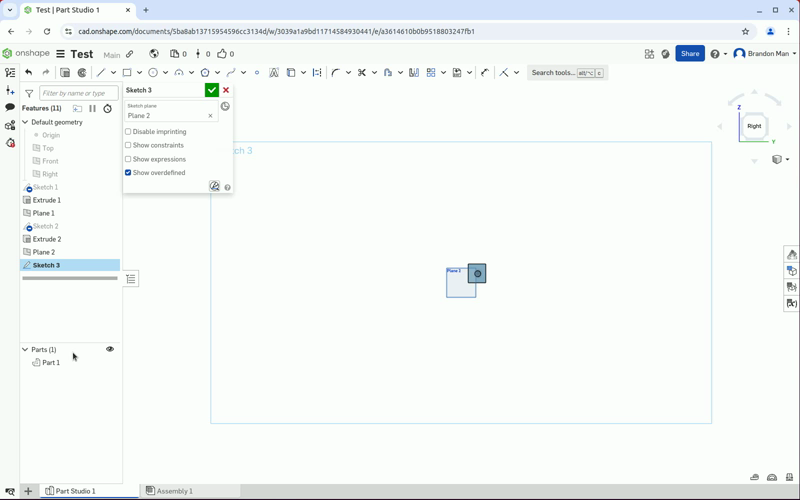
key(y)
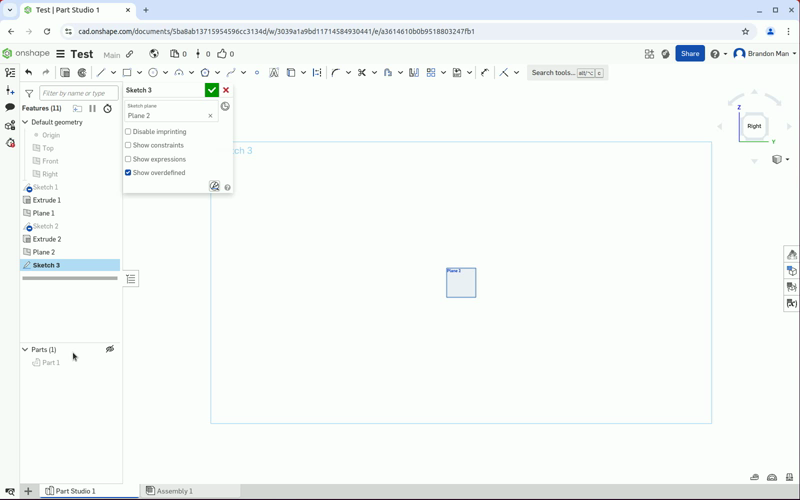
key(c)
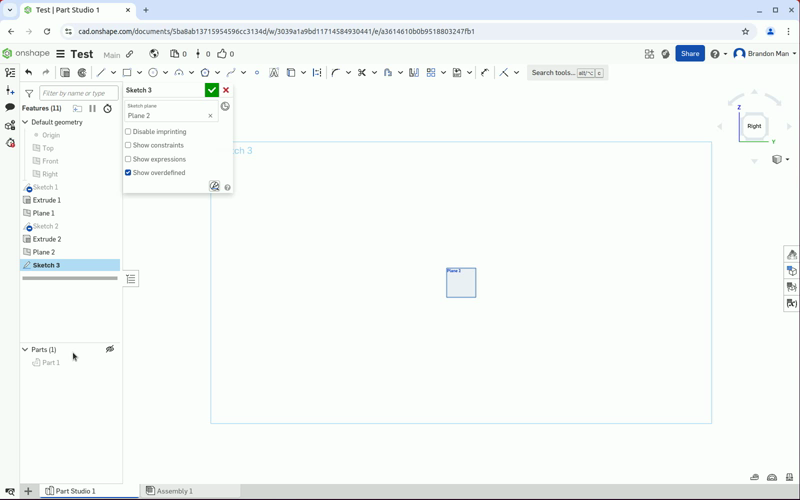
key_down(shift)
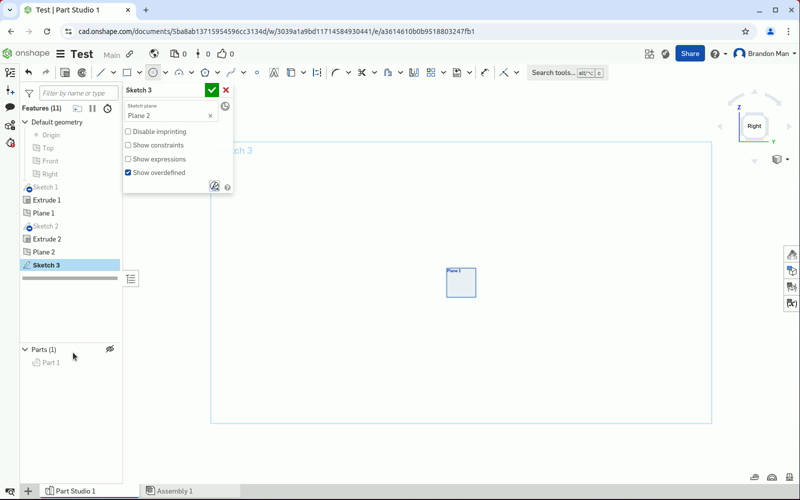
mouse_move(477, 273)
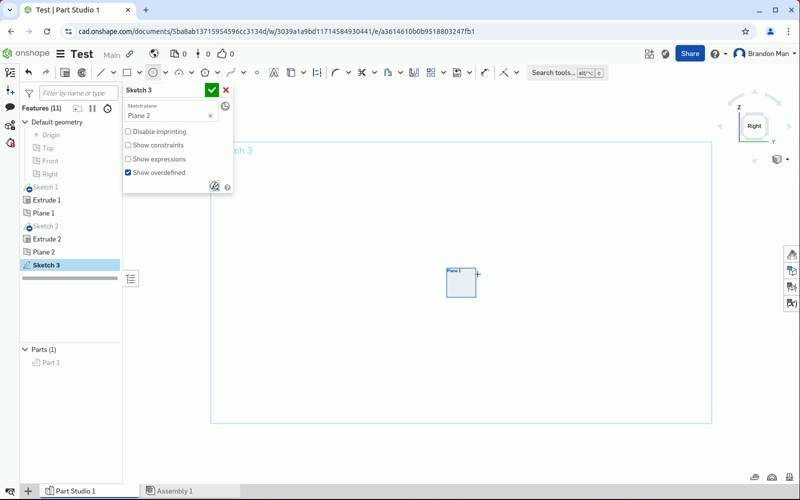
click(477, 273)
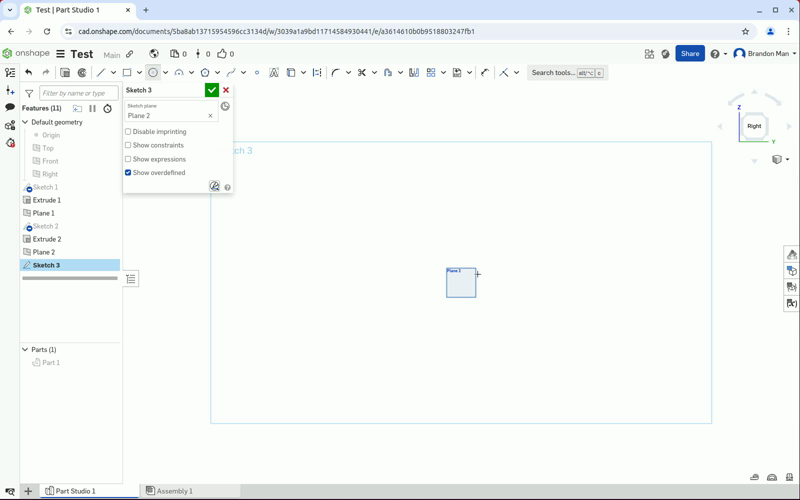
key_up(shift)
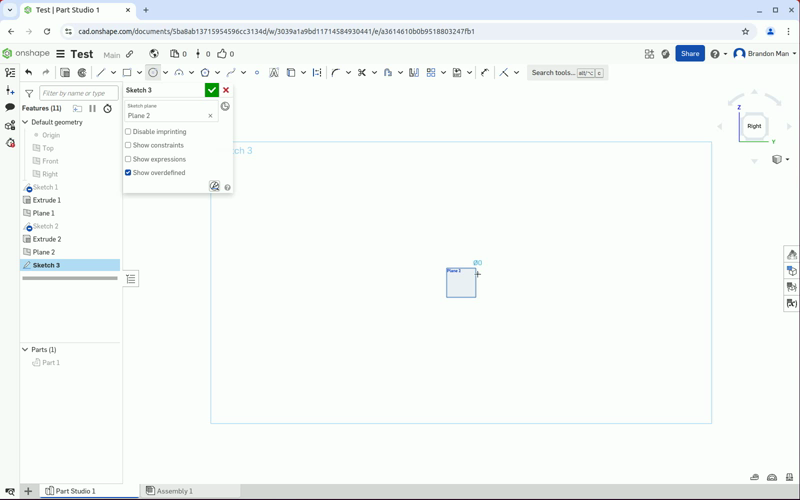
mouse_move(480, 273)
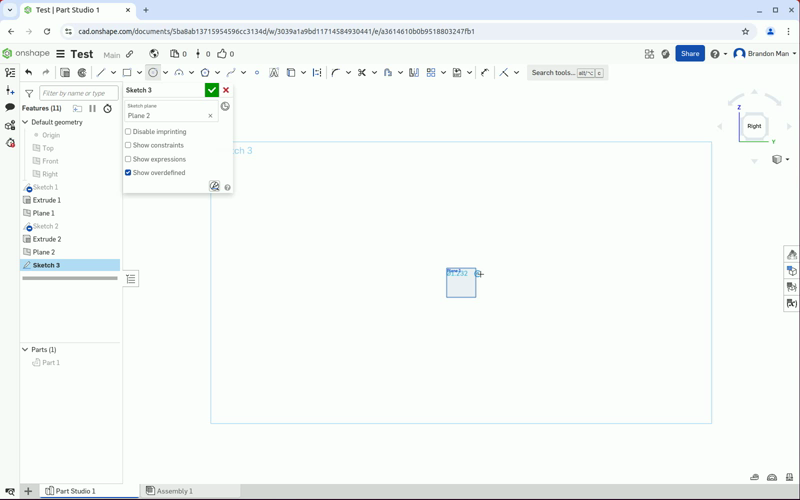
click(480, 273)
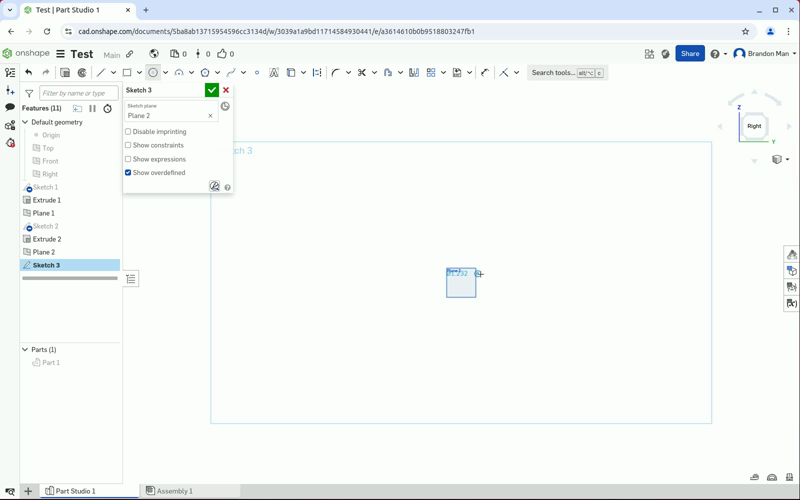
key(esc)
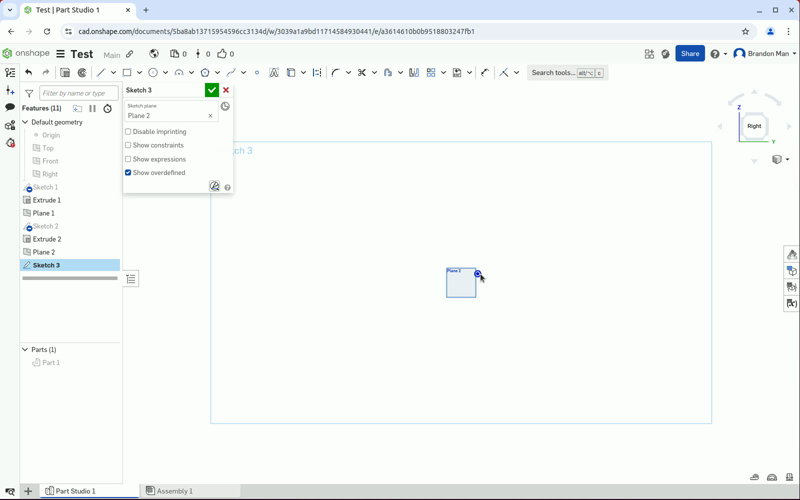
mouse_move(476, 271)
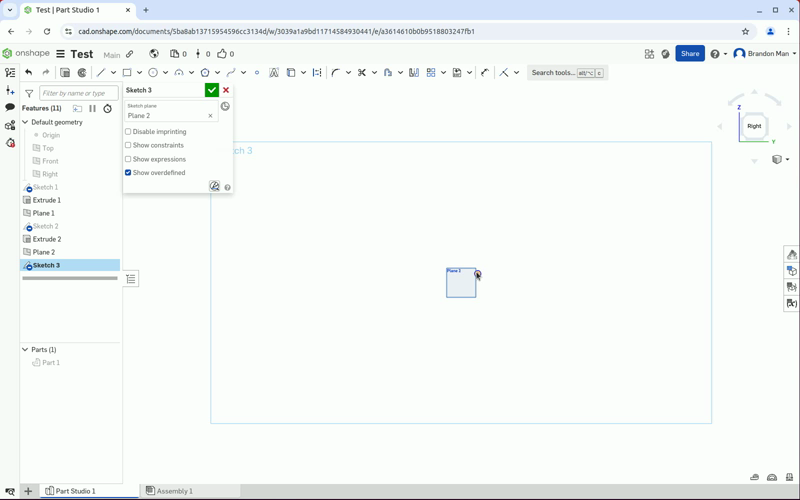
scroll(6)
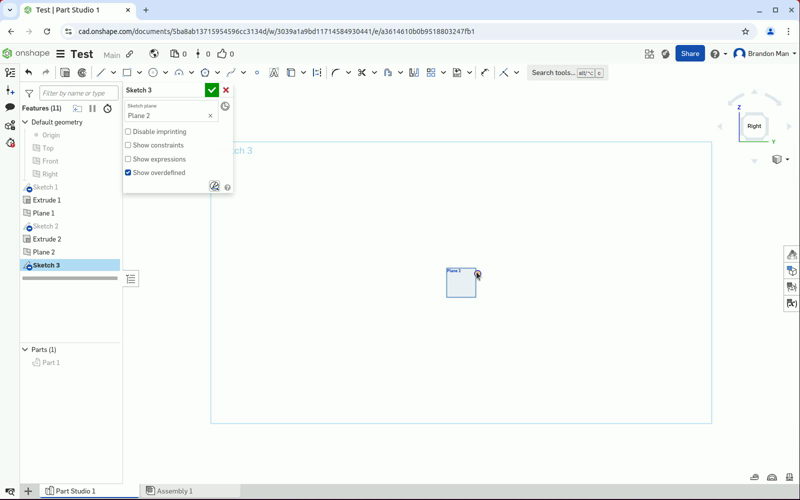
scroll(6)
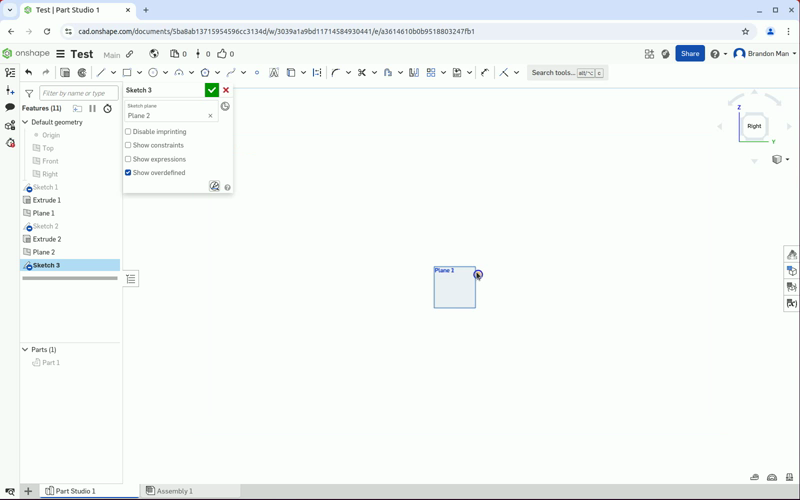
scroll(6)
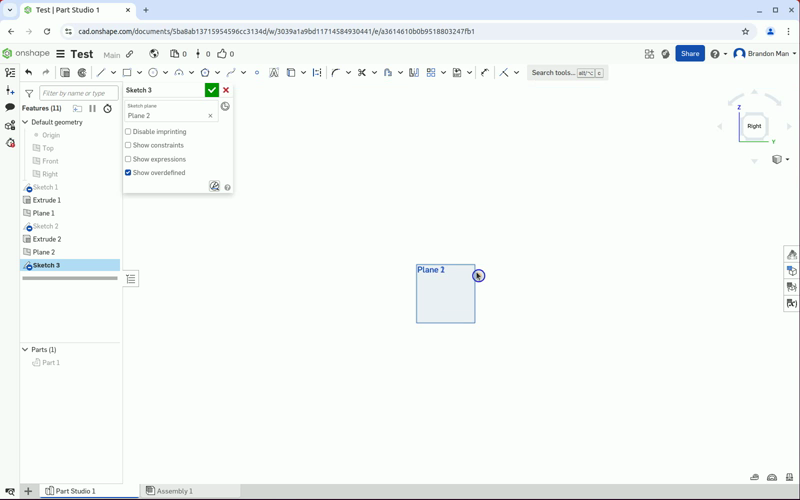
scroll(6)
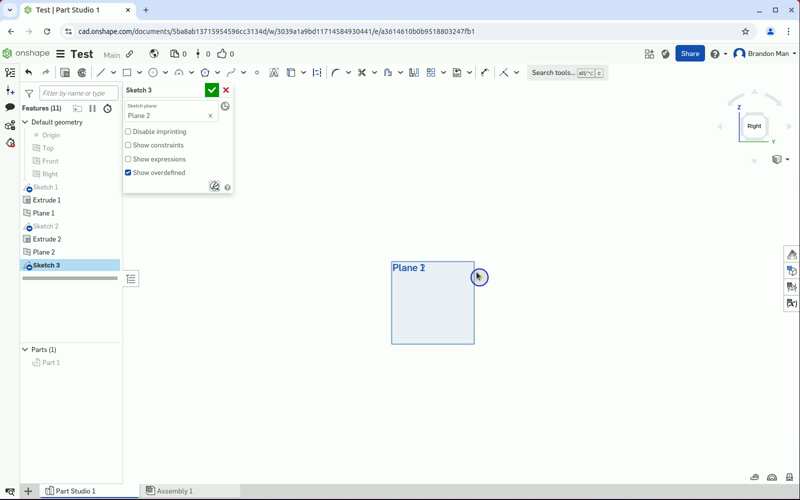
scroll(6)
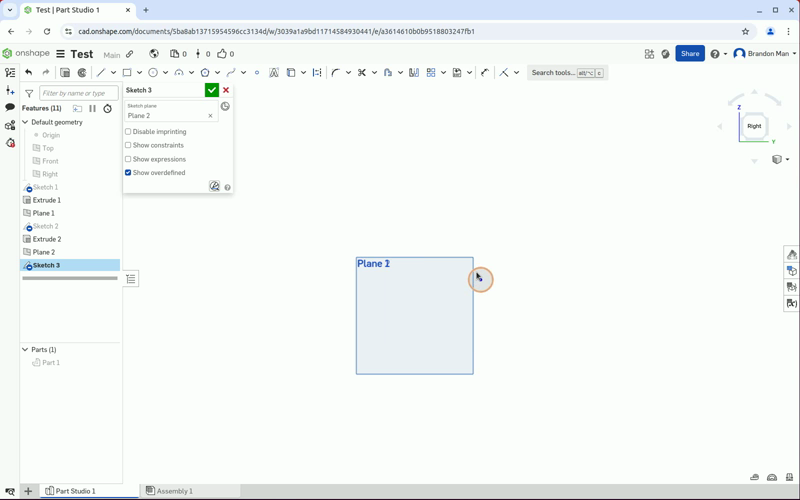
scroll(6)
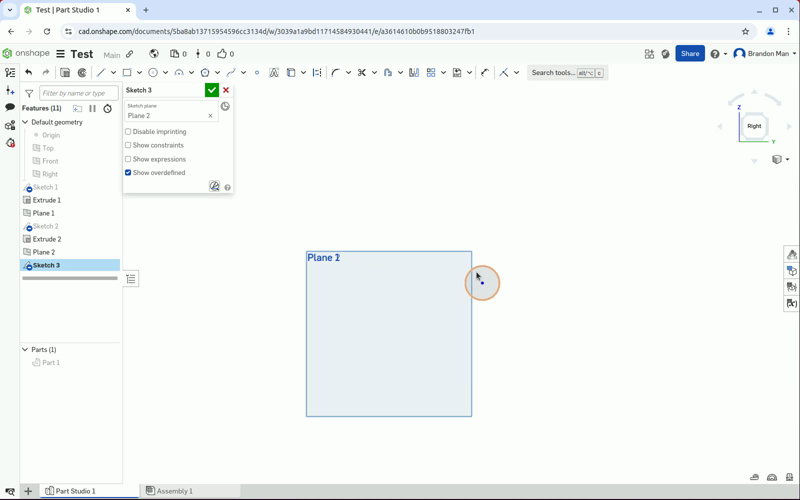
scroll(6)
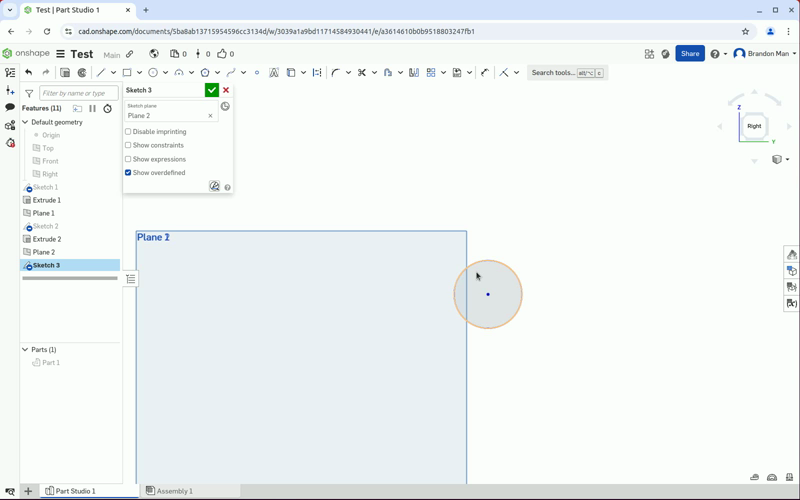
click(476, 271)
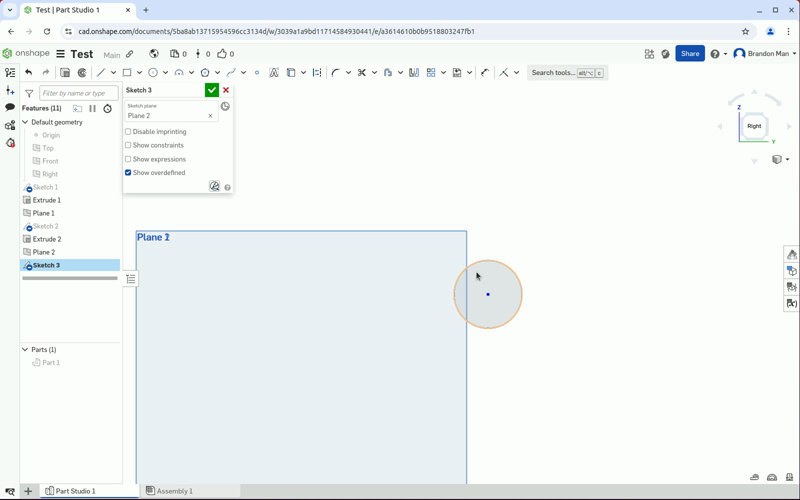
scroll(-6)
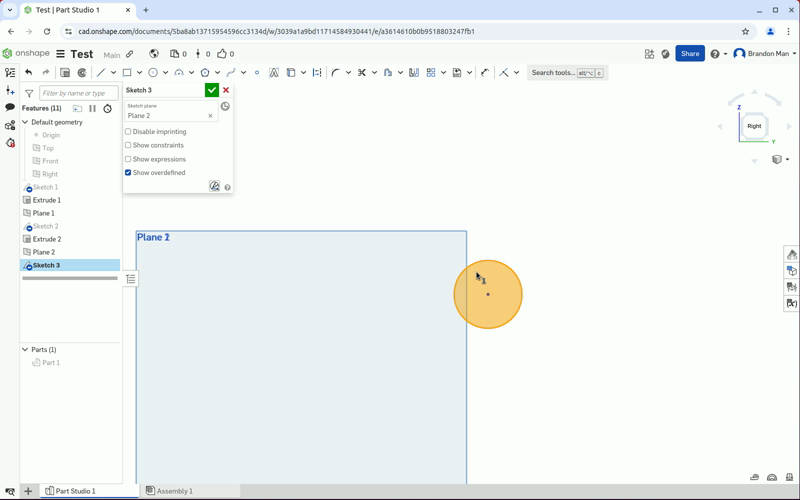
scroll(-6)
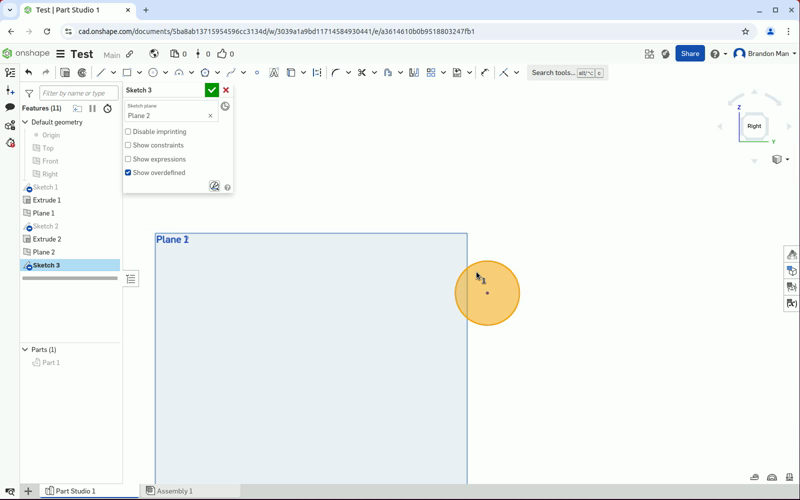
scroll(-6)
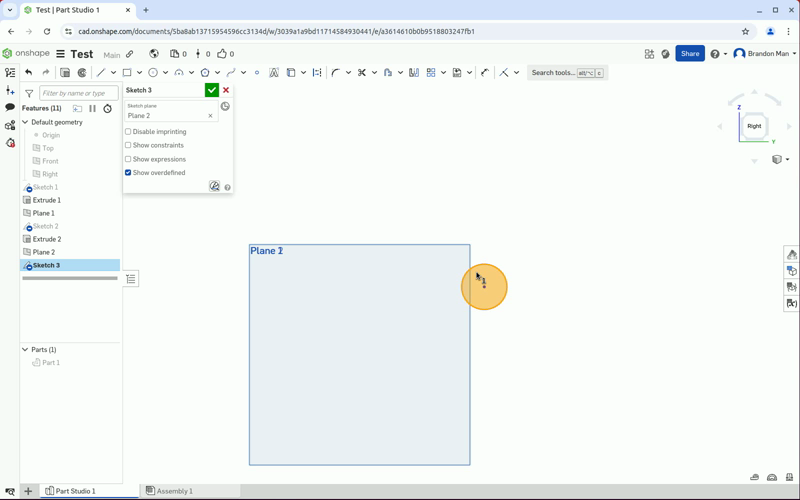
scroll(-6)
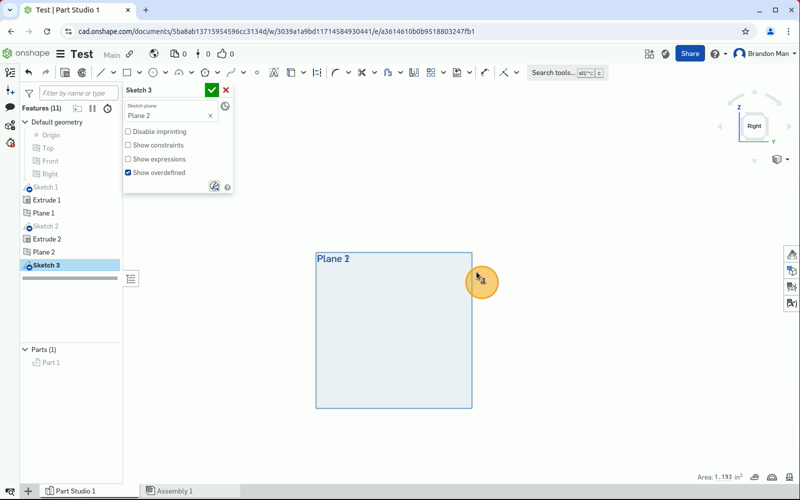
scroll(-6)
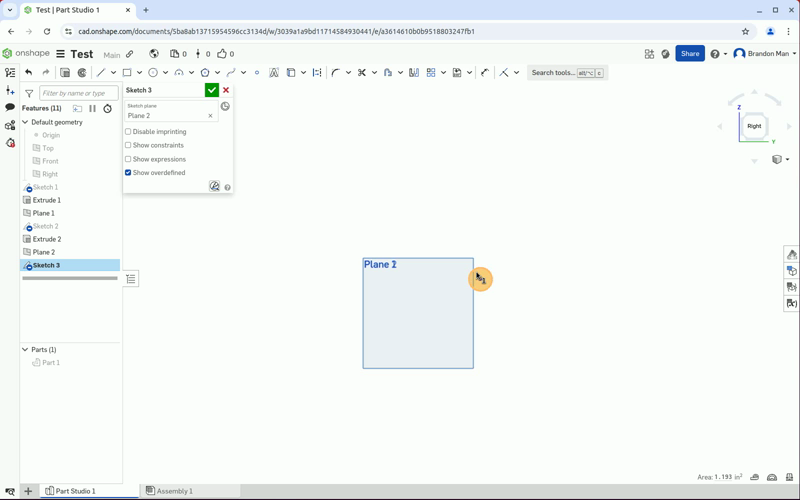
scroll(-6)
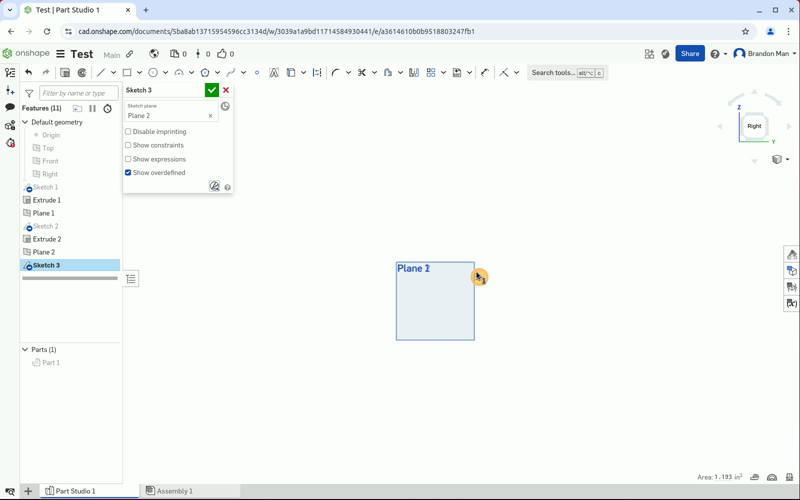
scroll(-6)
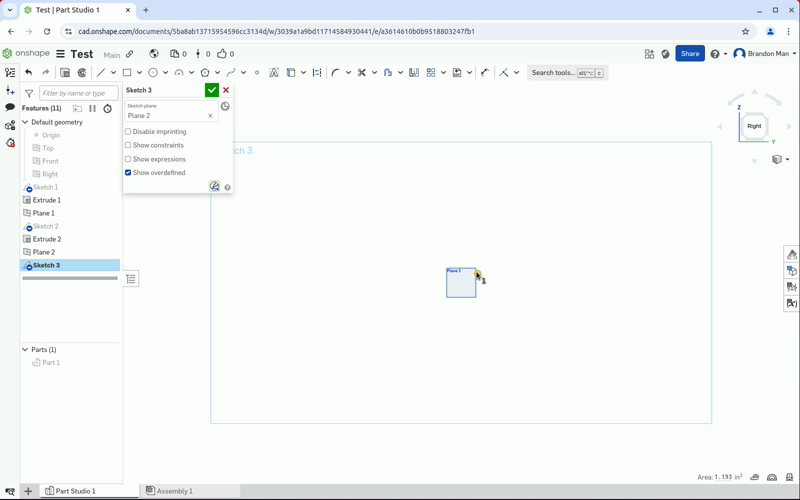
mouse_move(73, 352)
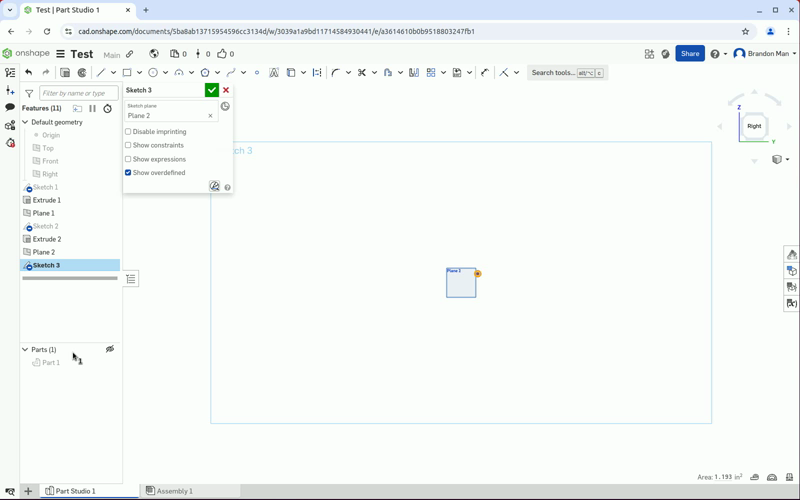
key(shift+y)
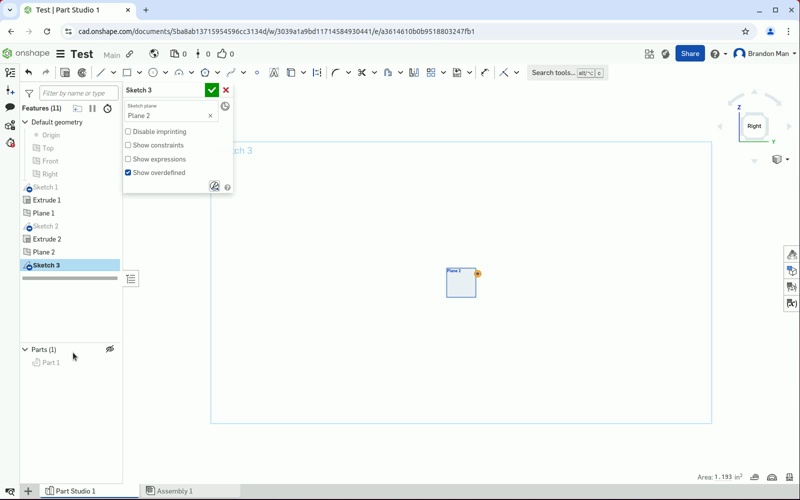
key(shift+e)
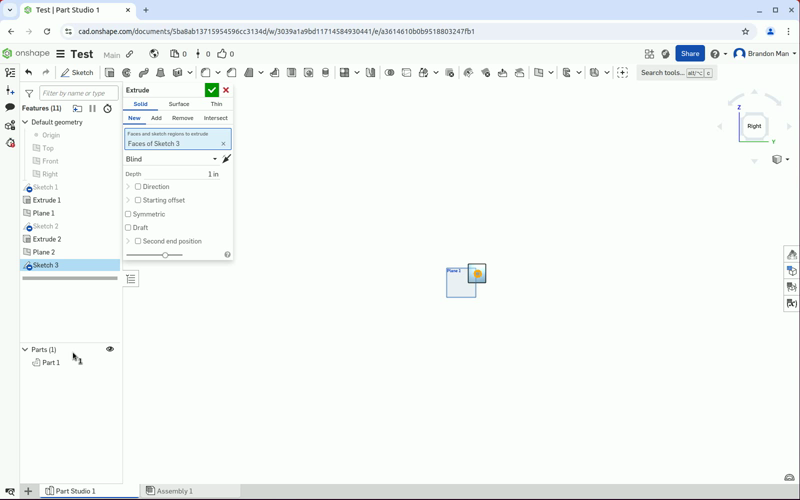
mouse_move(143, 106)
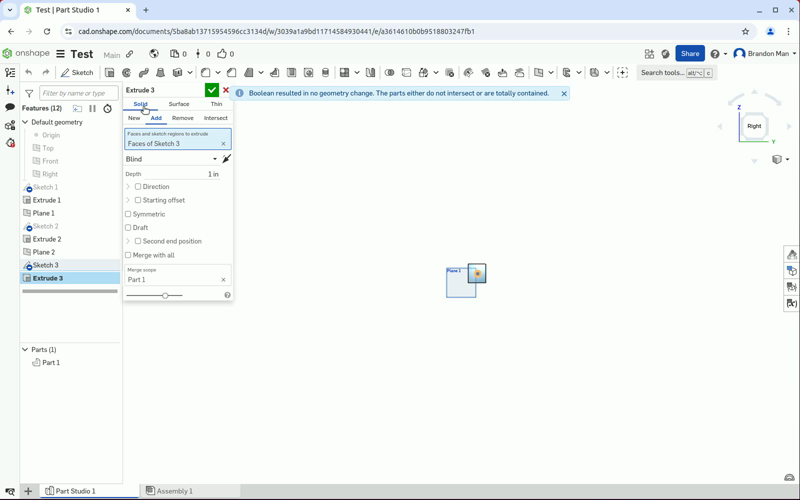
click(143, 106)
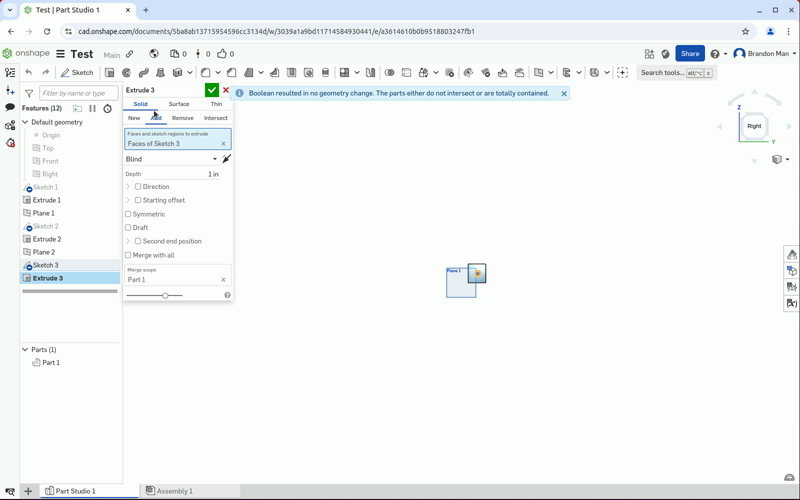
mouse_move(186, 120)
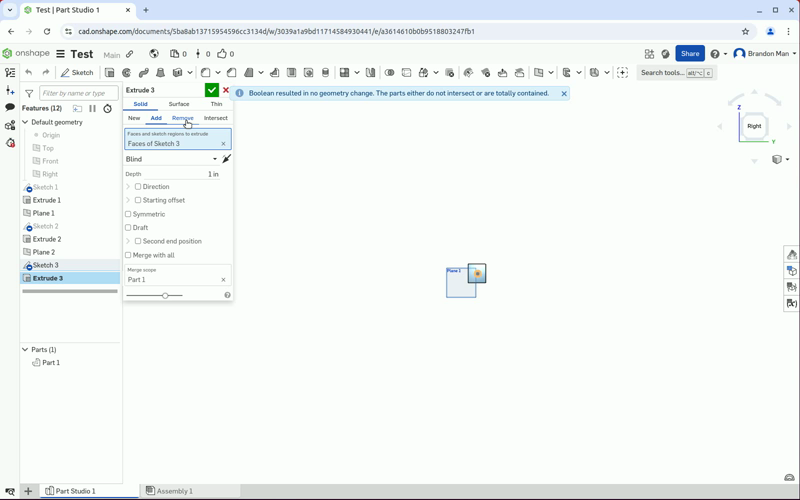
click(186, 120)
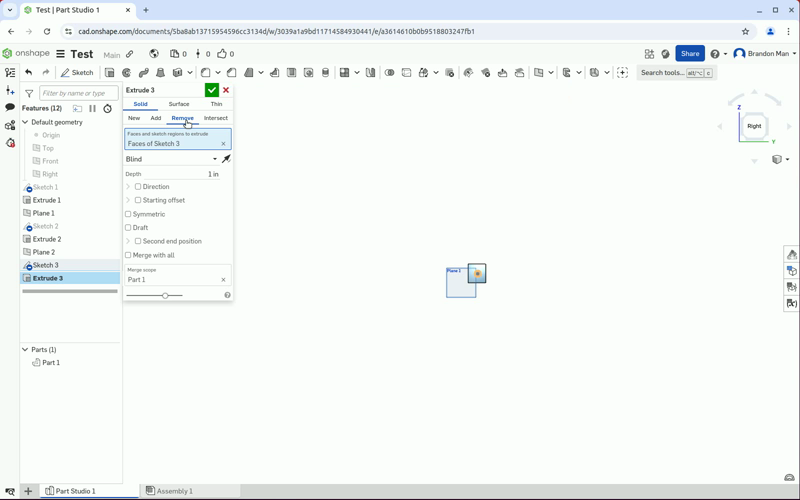
key(tab, 4)
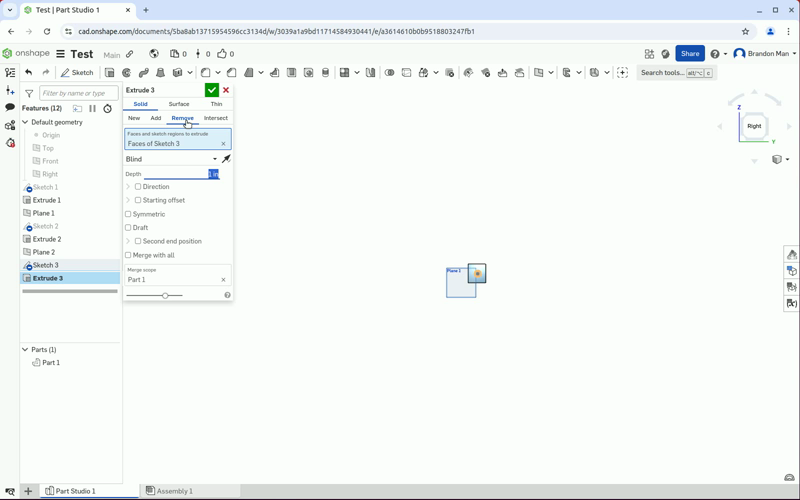
text(4.814)
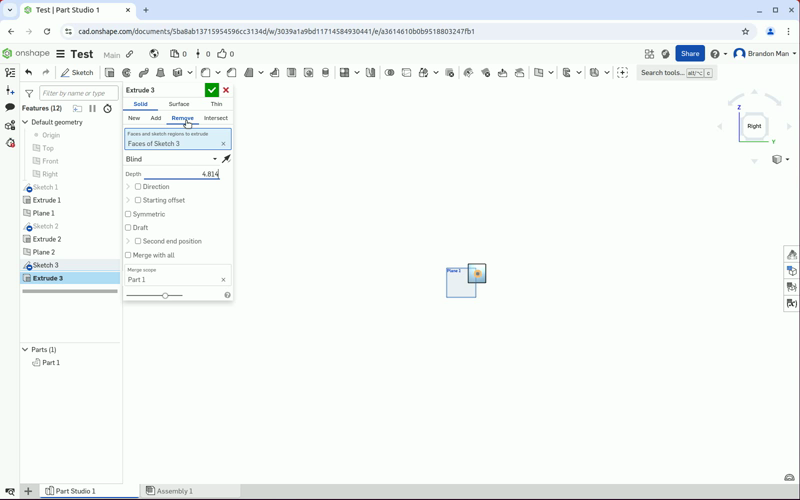
key(tab, 6)
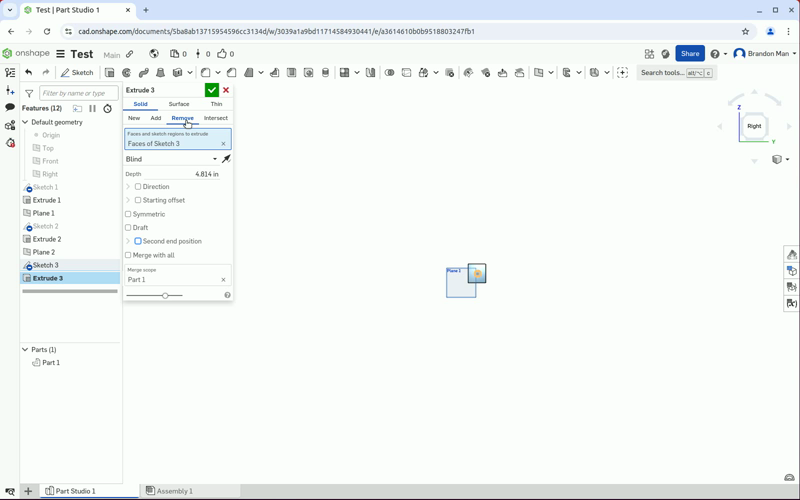
key(space)
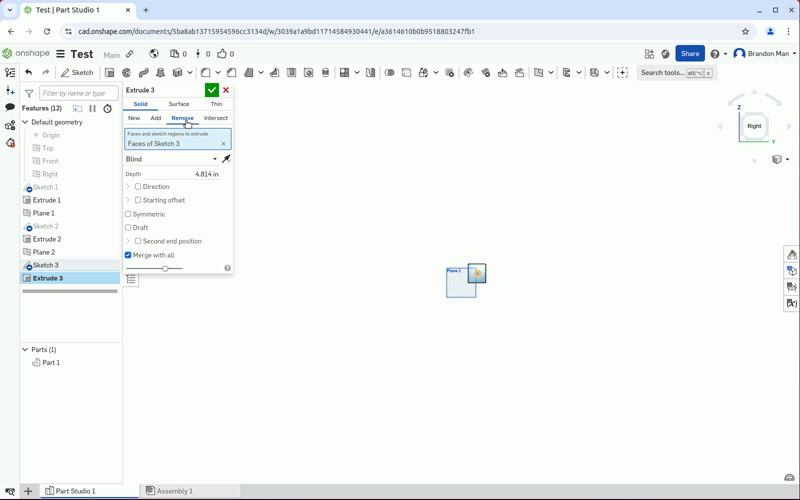
key(enter)
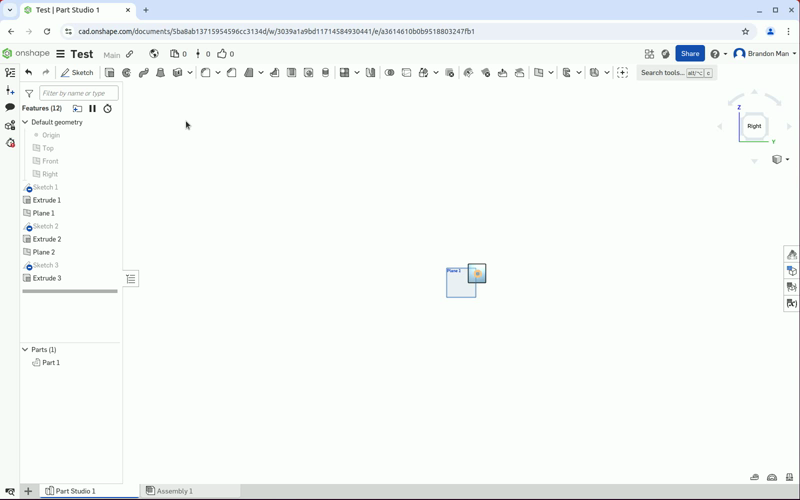
key(shift+h)
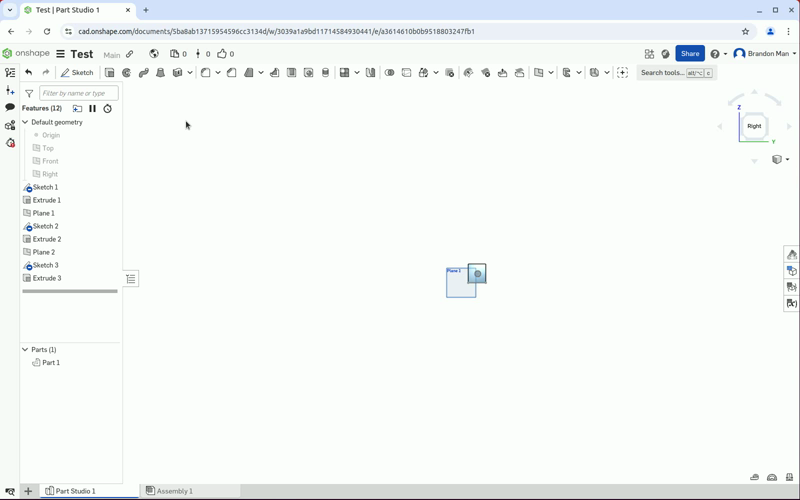
key(shift+h)
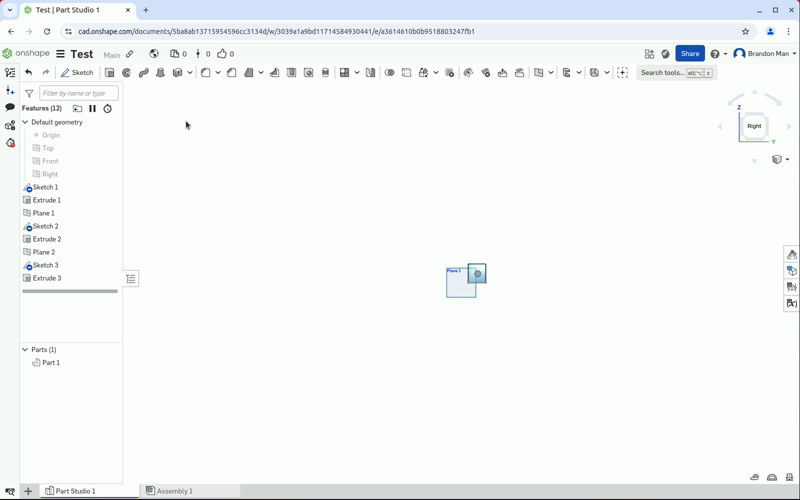
key(shift+7)
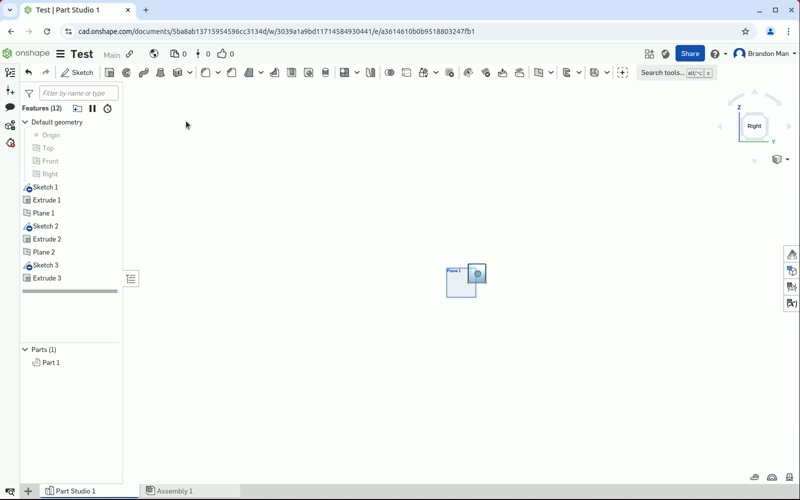
key(right, 2)
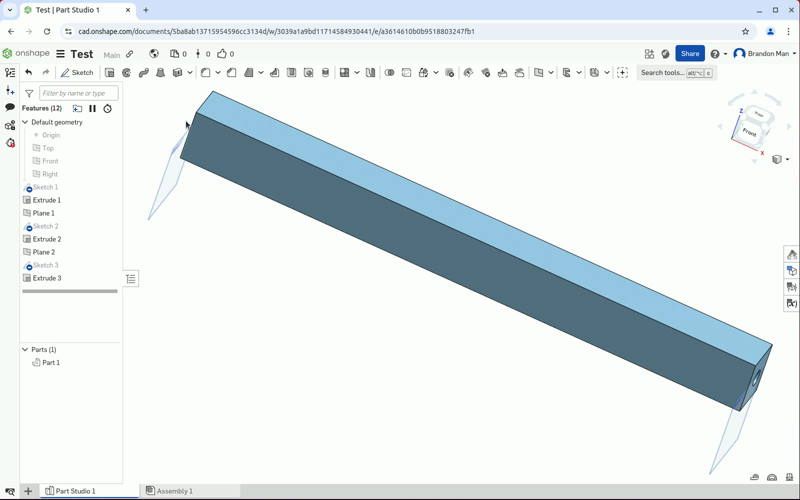
key(down, 2)
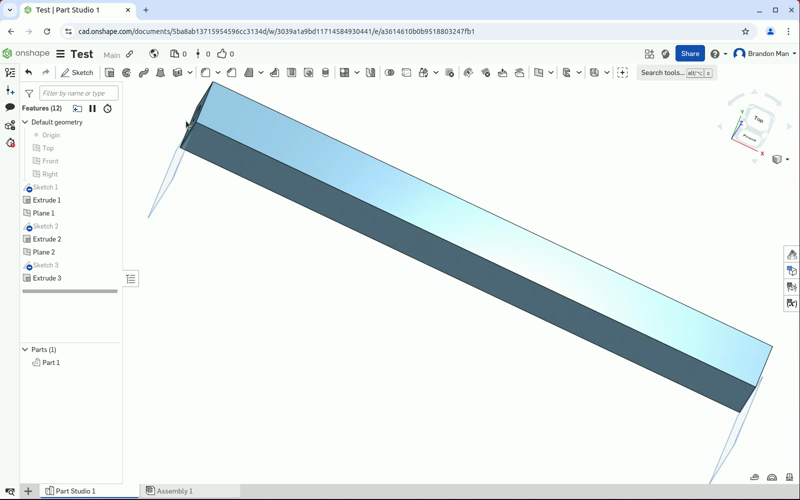
key(up, 2)
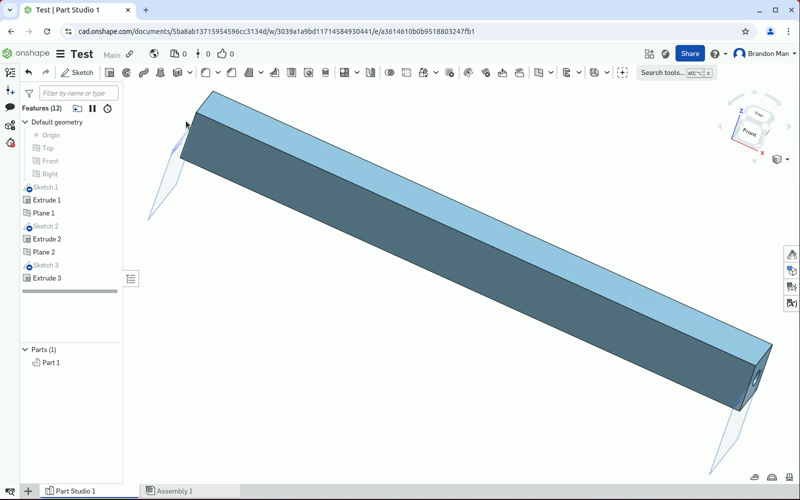
key(left, 2)
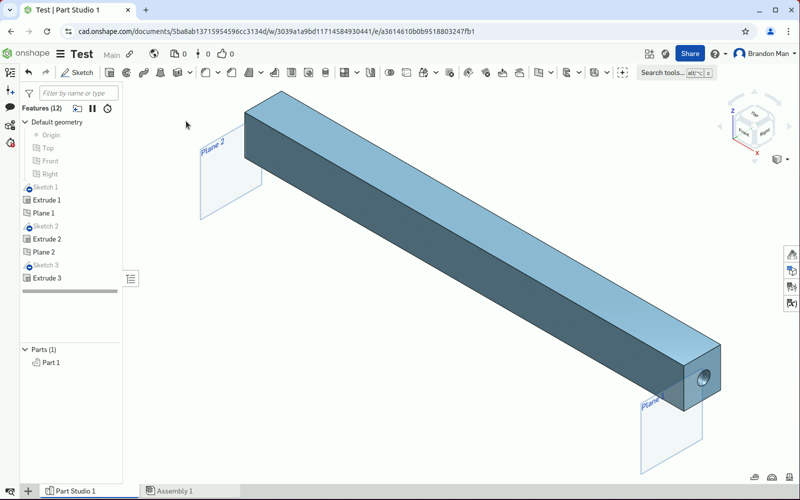
mouse_move(73, 189)
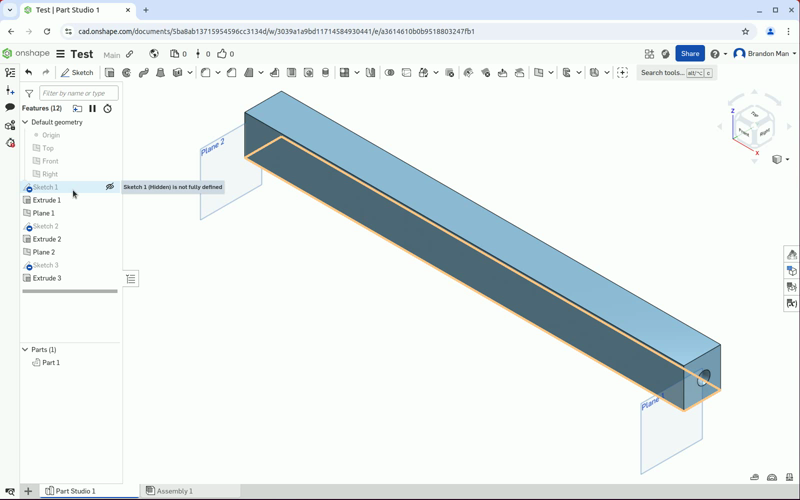
click(73, 189)